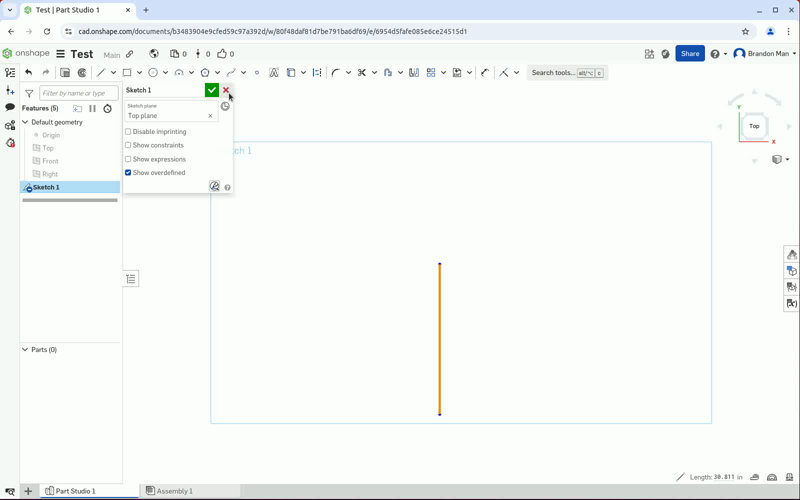
key(shift+h)
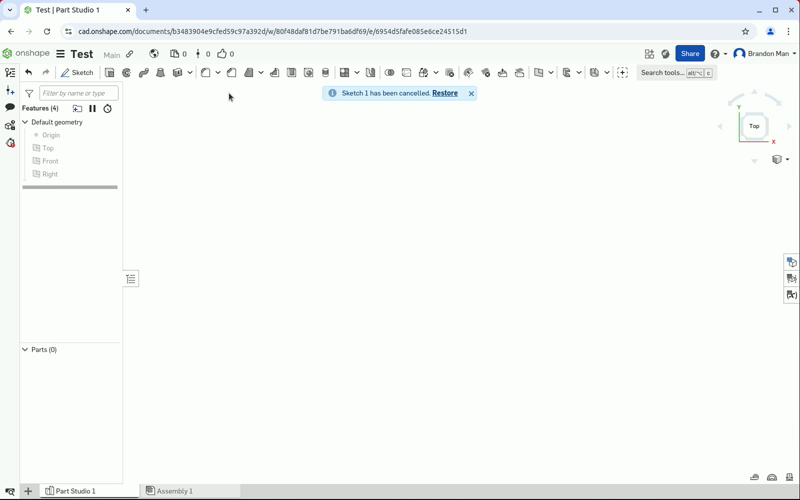
mouse_move(73, 352)
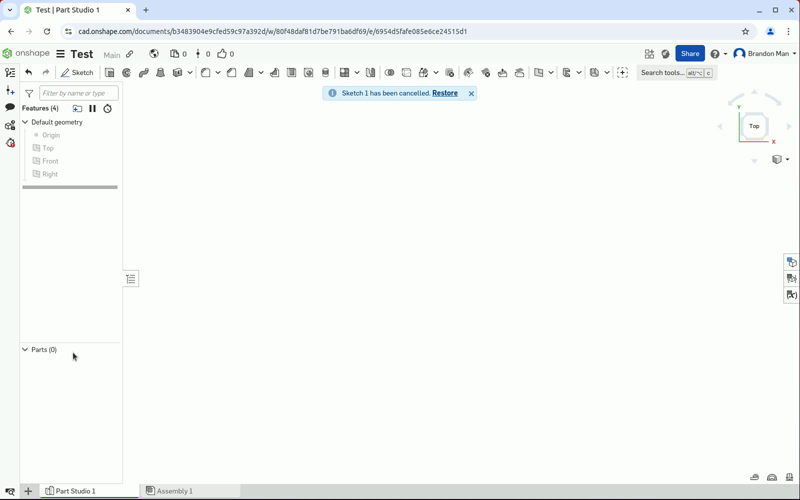
key(y)
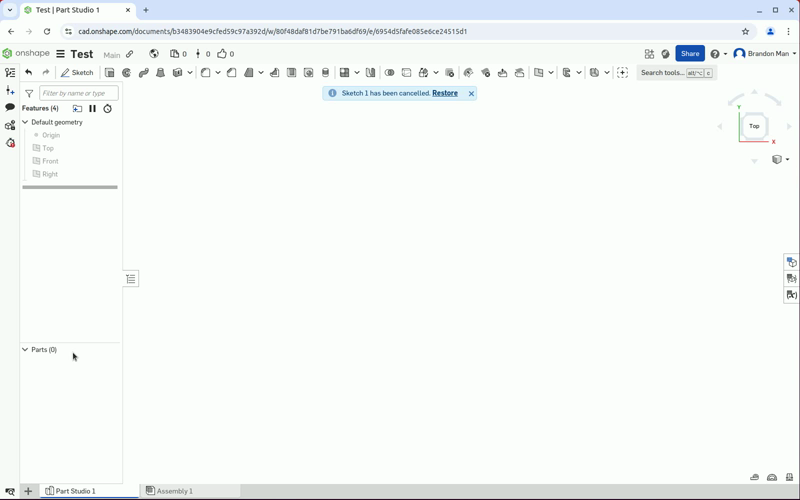
key(shift+p)
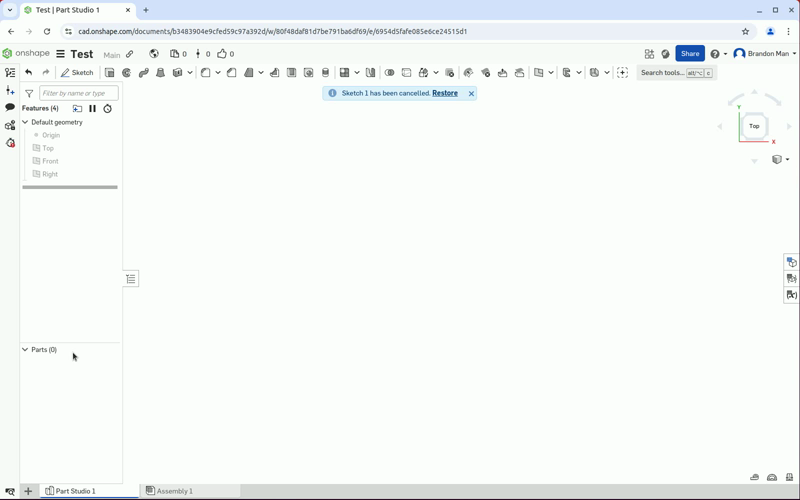
key(space)
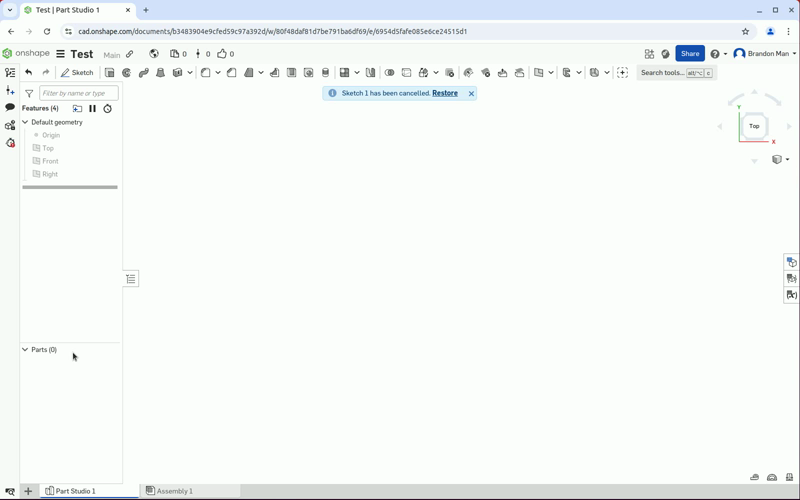
key_down(shift)
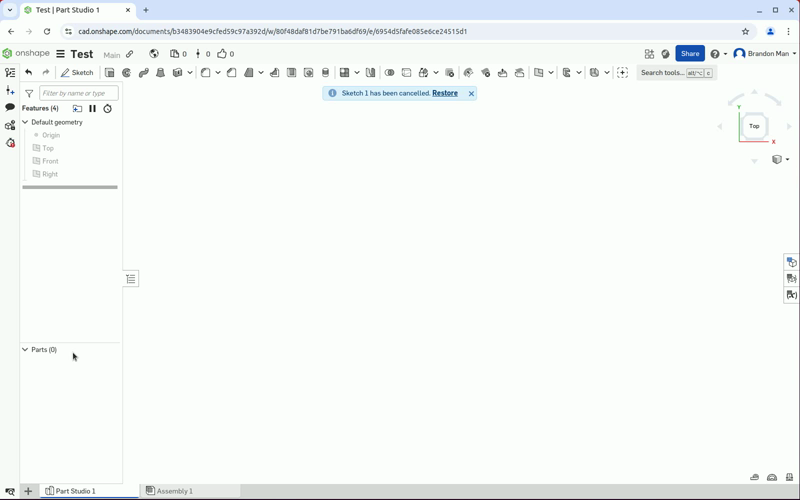
key(up)
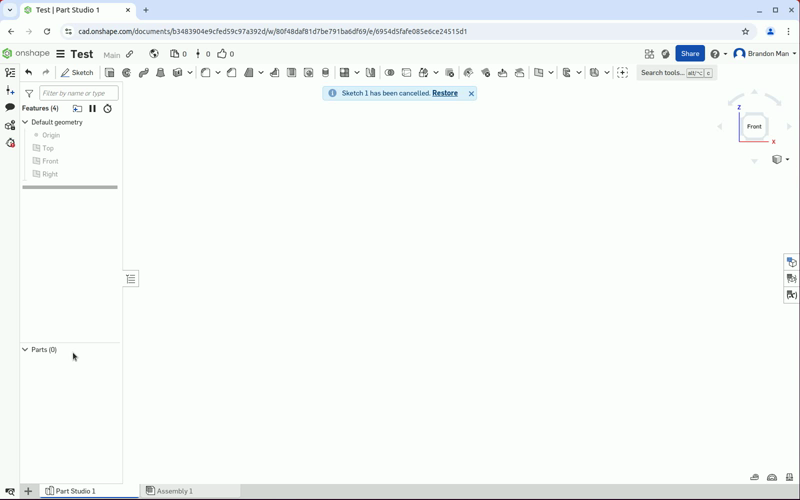
key_up(shift)
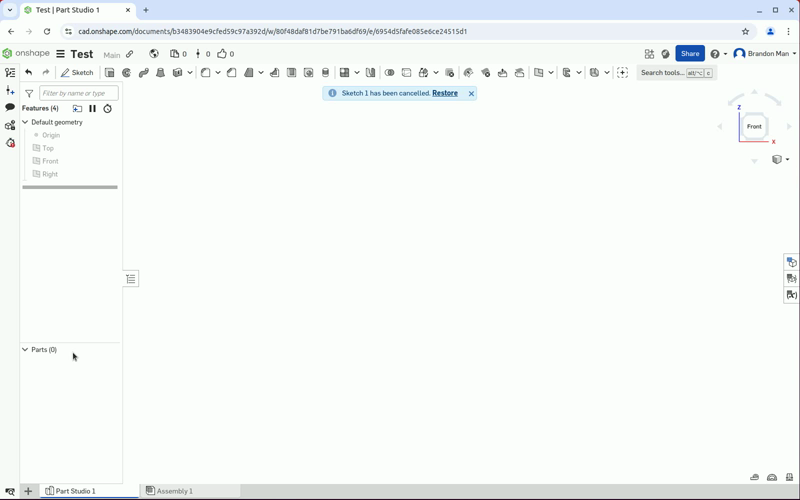
mouse_move(73, 352)
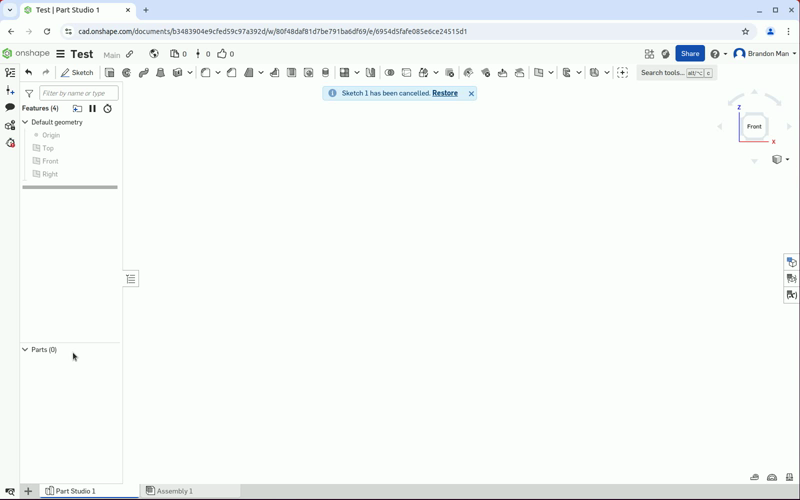
key(shift+y)
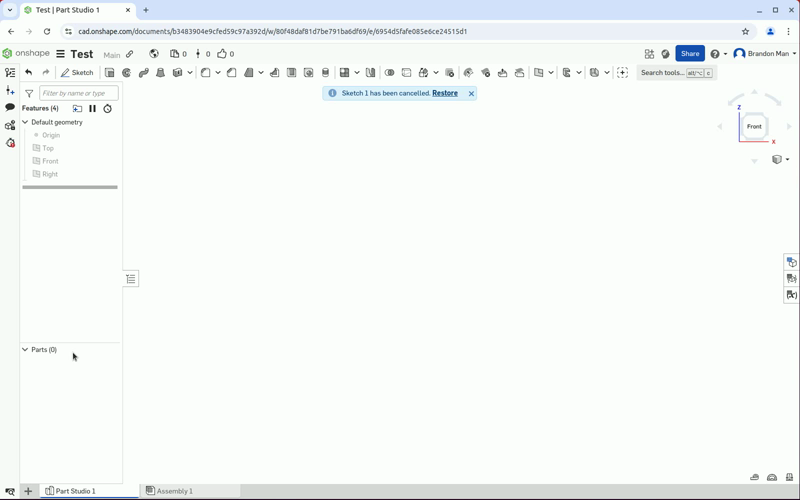
key(shift+s)
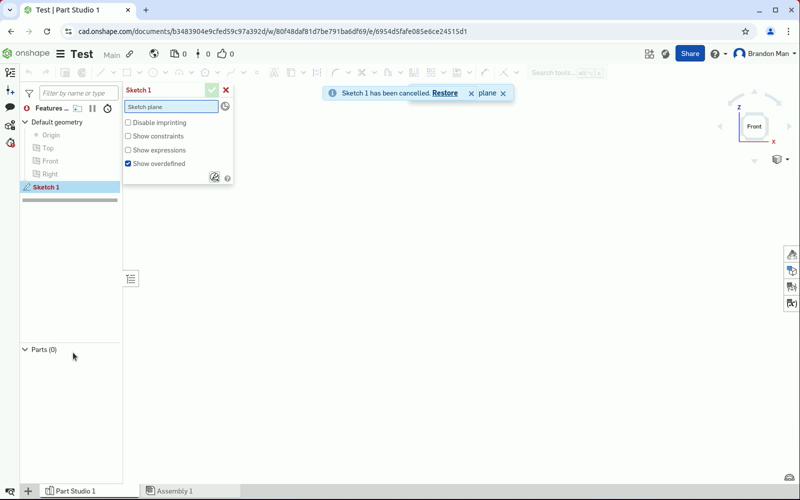
mouse_move(73, 163)
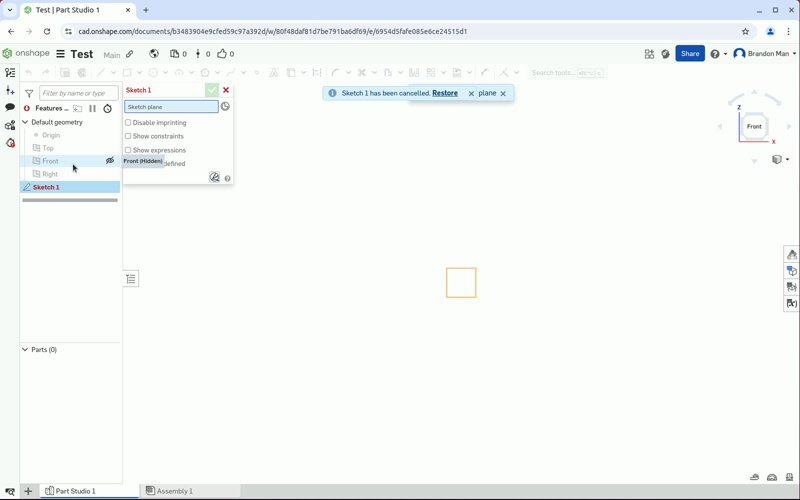
click(73, 163)
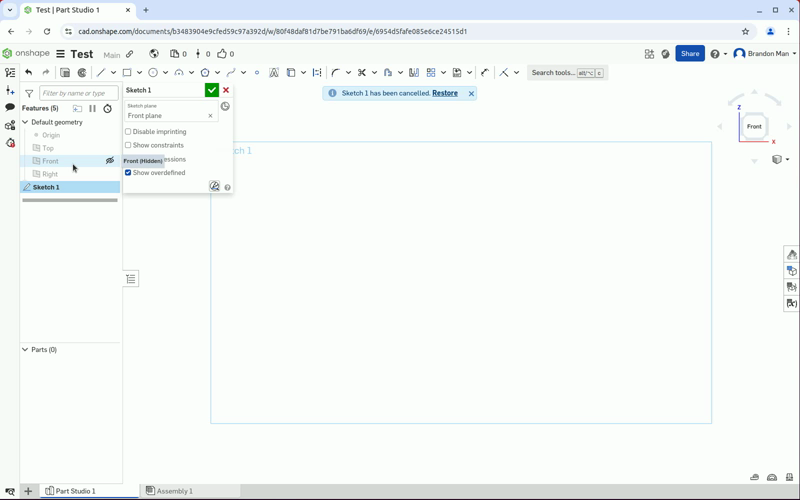
mouse_move(73, 352)
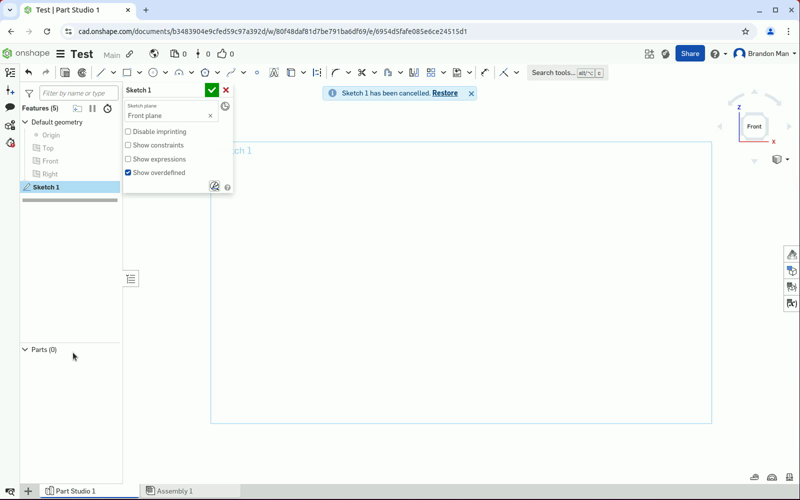
key(y)
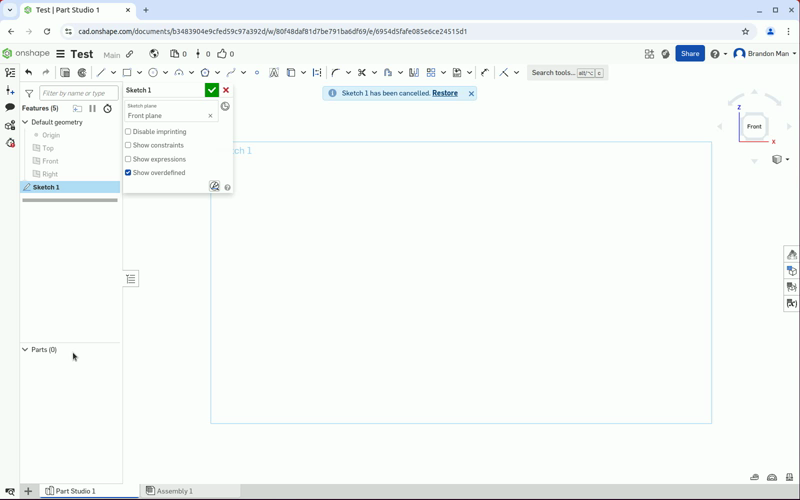
key(l)
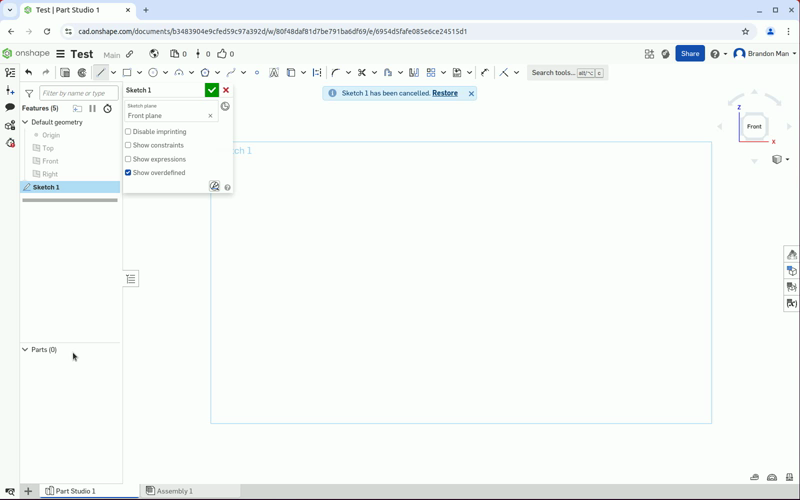
key_down(shift)
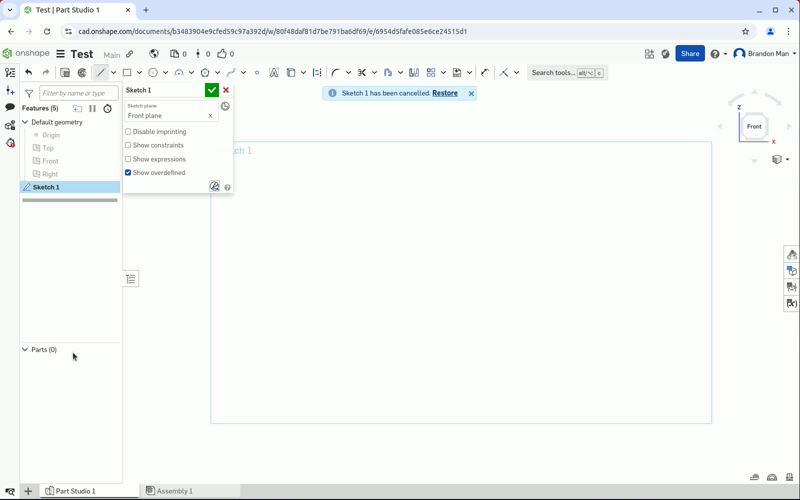
mouse_move(424, 387)
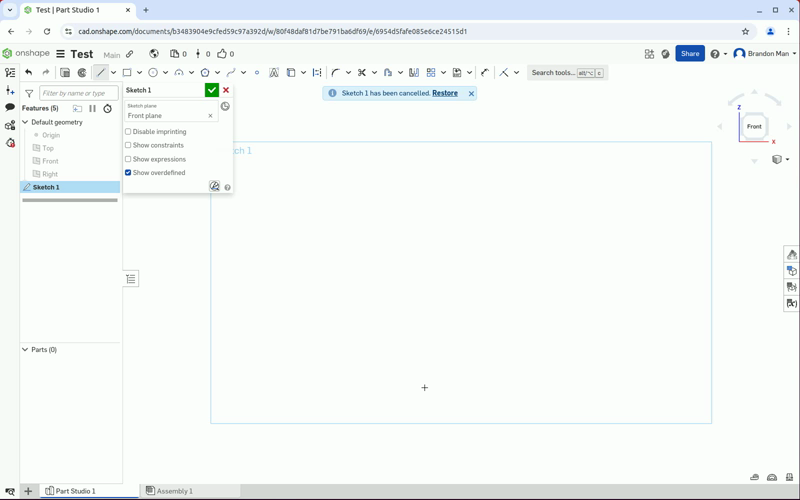
click(424, 387)
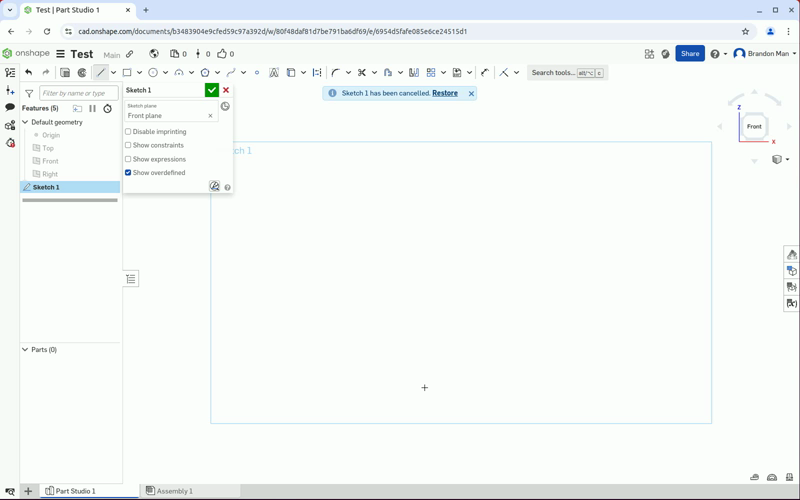
key_up(shift)
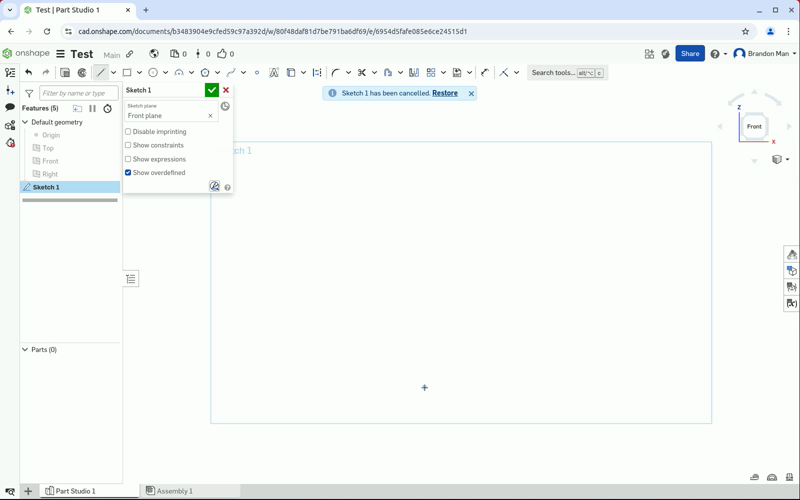
key_down(shift)
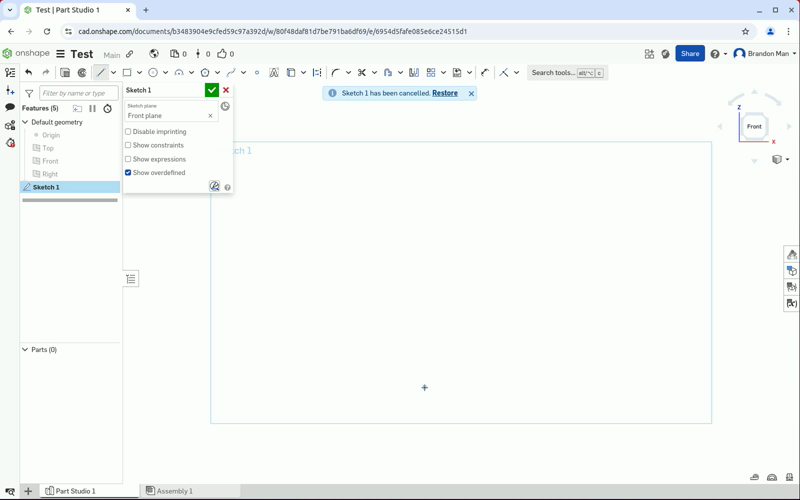
mouse_move(496, 387)
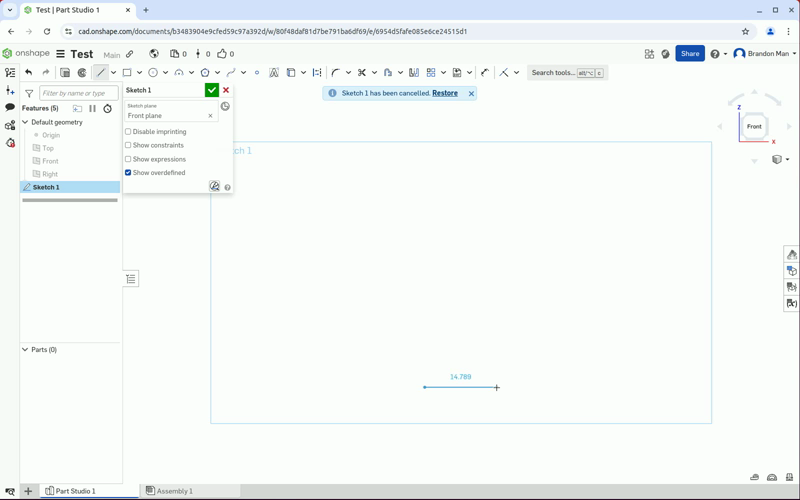
click(496, 387)
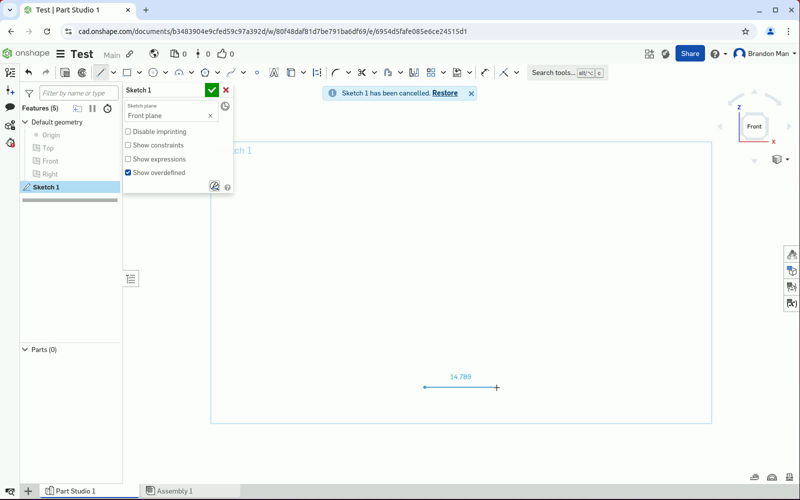
key_up(shift)
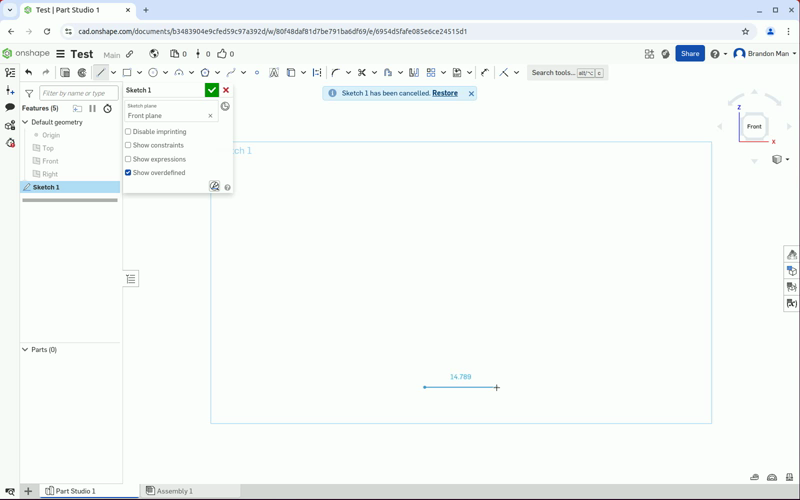
key_down(shift)
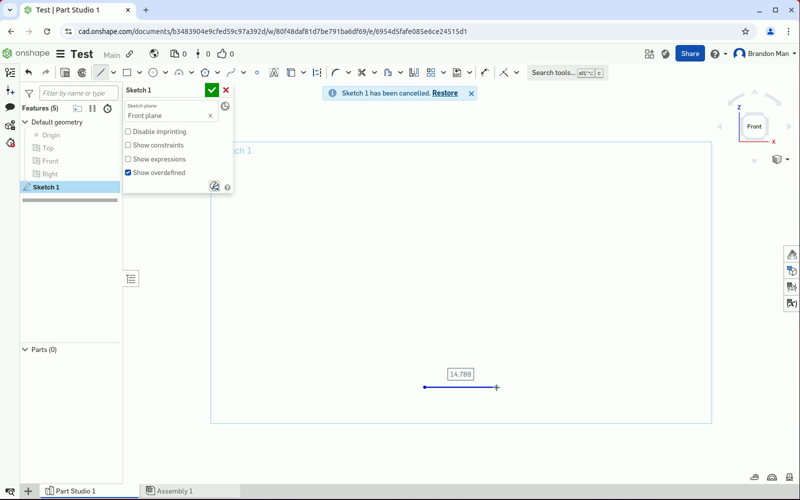
mouse_move(496, 179)
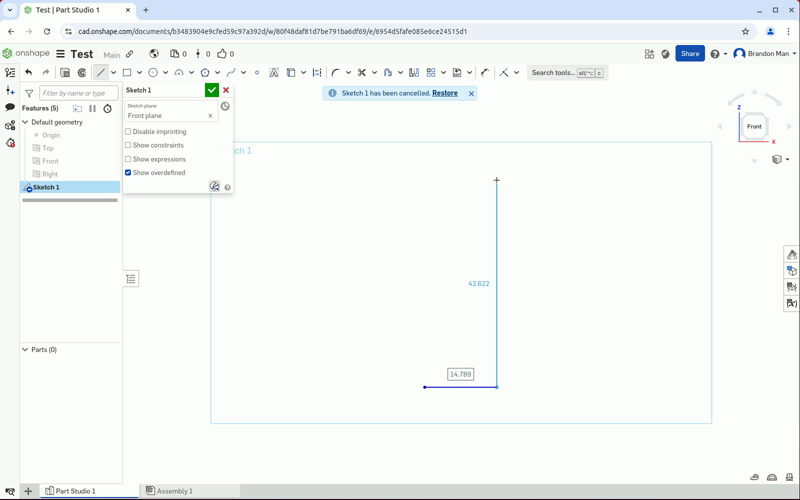
click(496, 179)
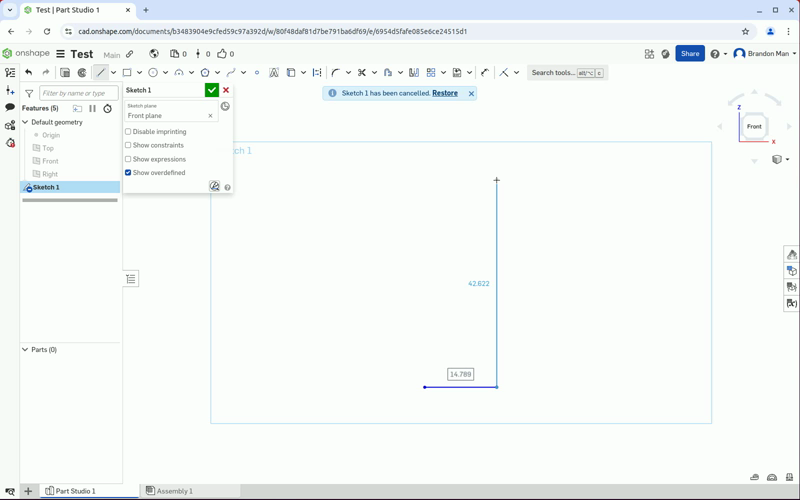
key_up(shift)
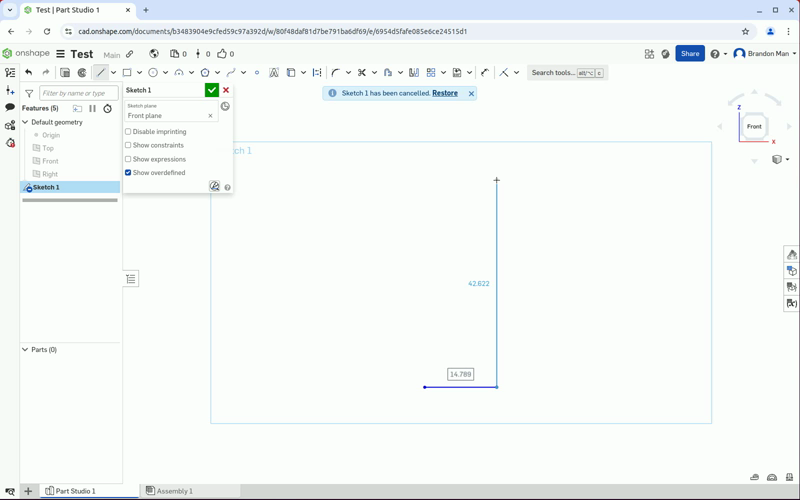
key_down(shift)
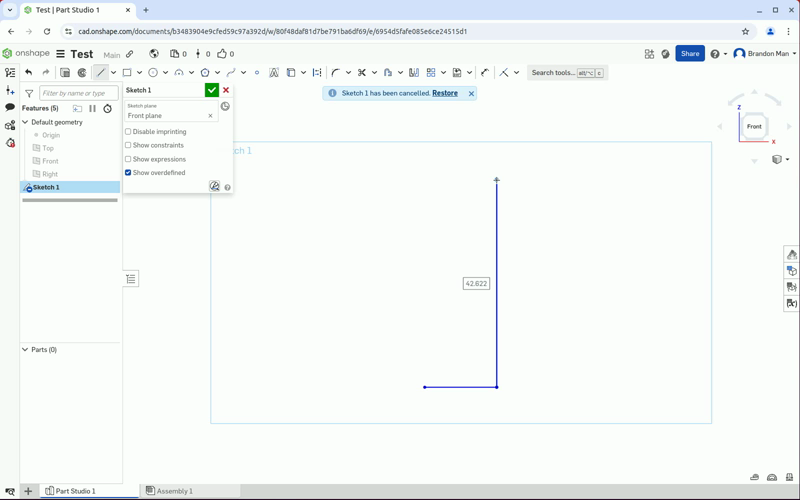
mouse_move(424, 179)
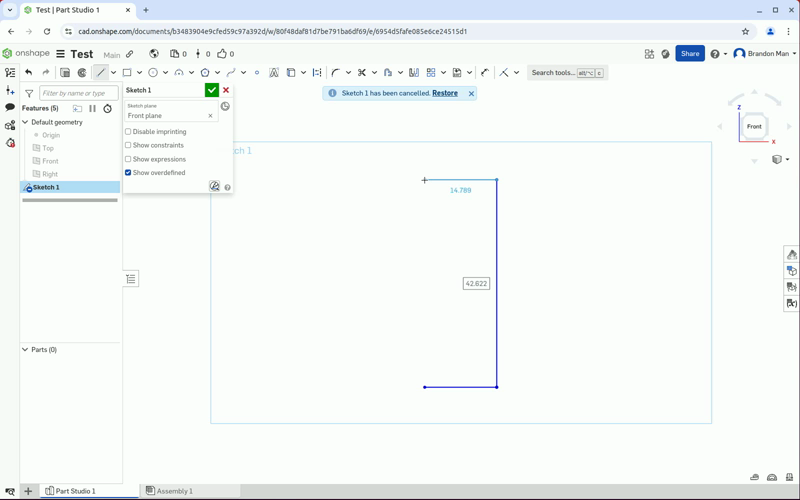
click(424, 179)
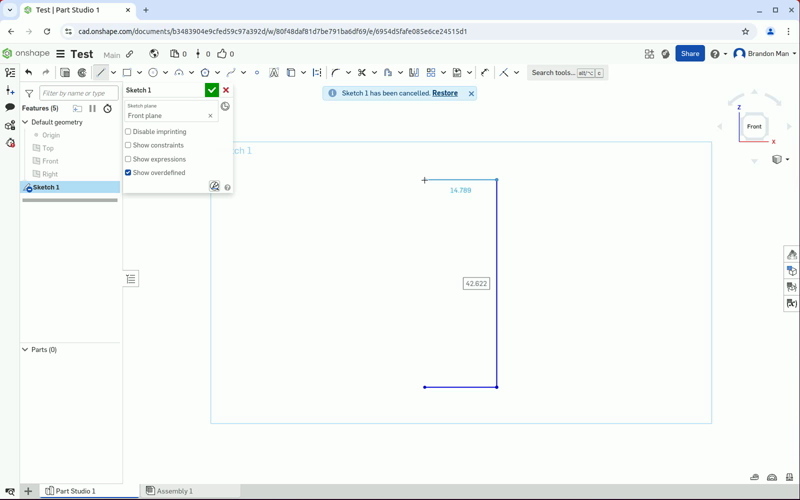
key_up(shift)
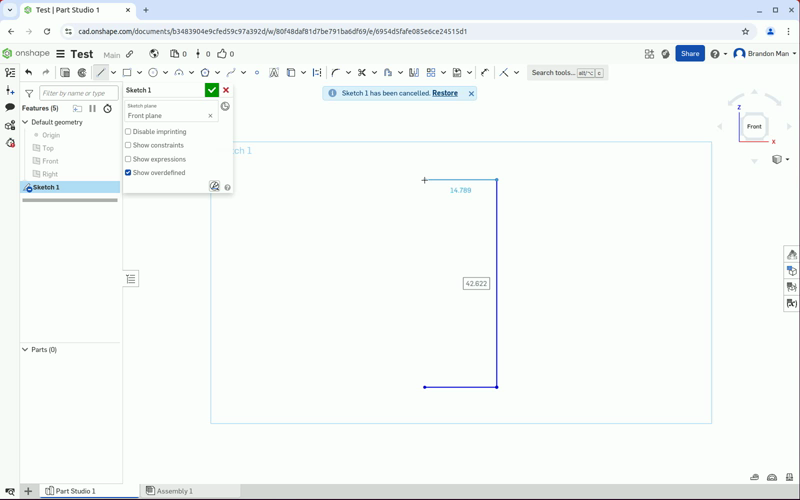
key_down(shift)
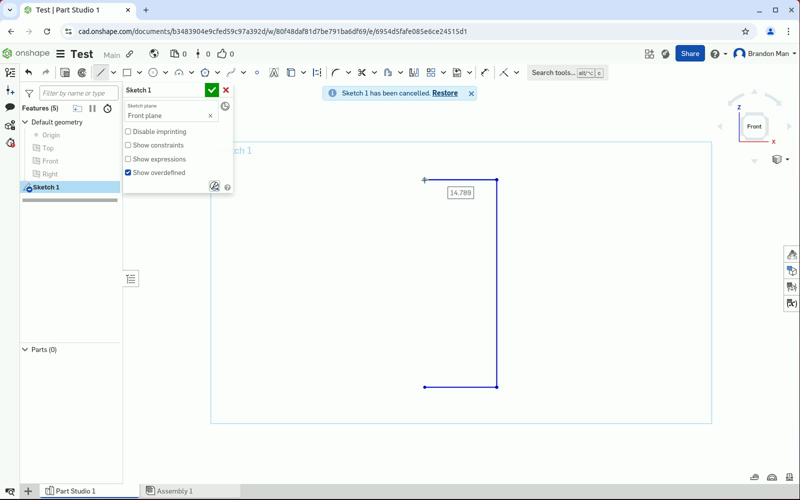
mouse_move(424, 387)
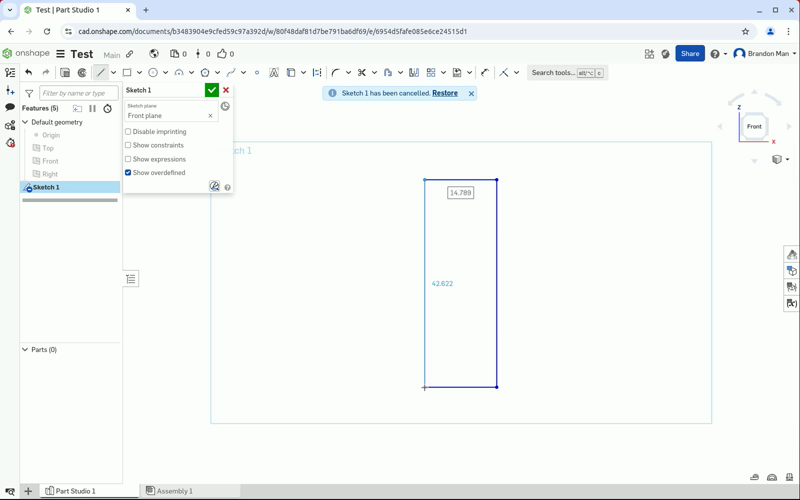
key_up(shift)
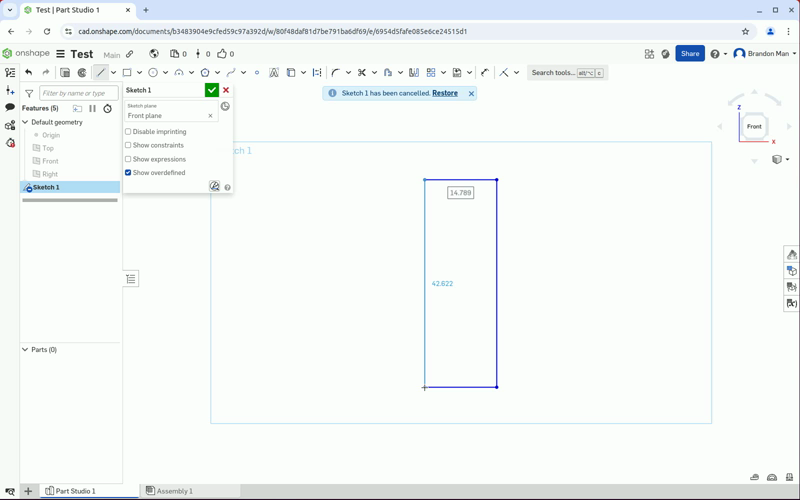
click(424, 387)
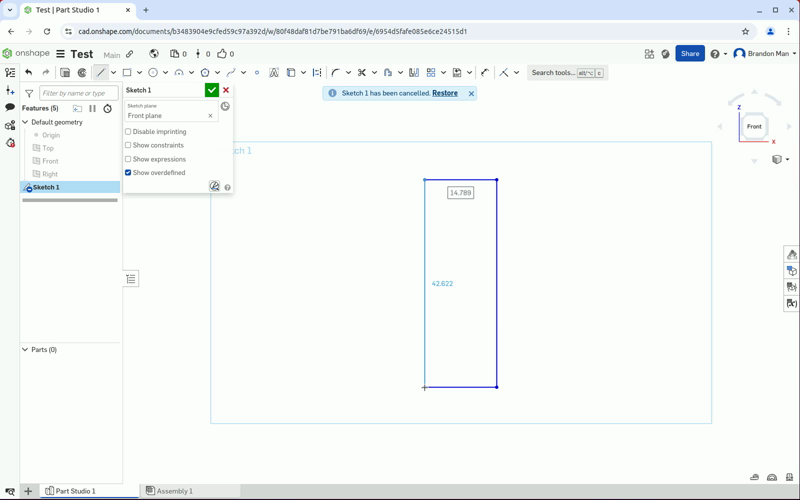
key(esc)
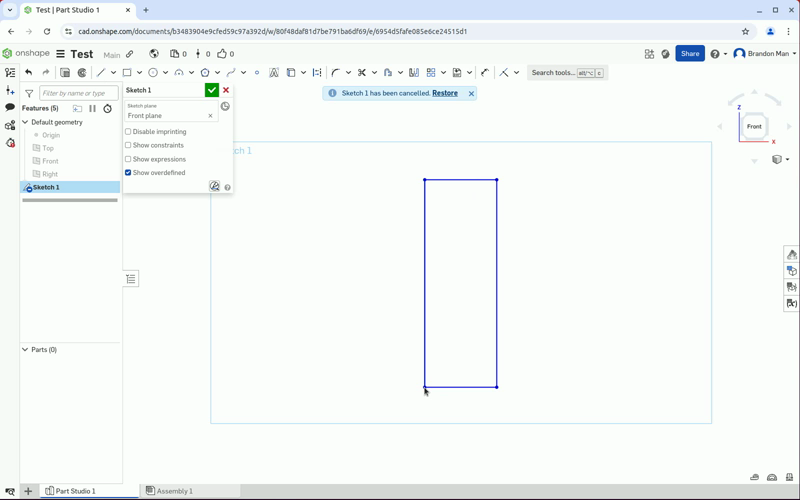
key(c)
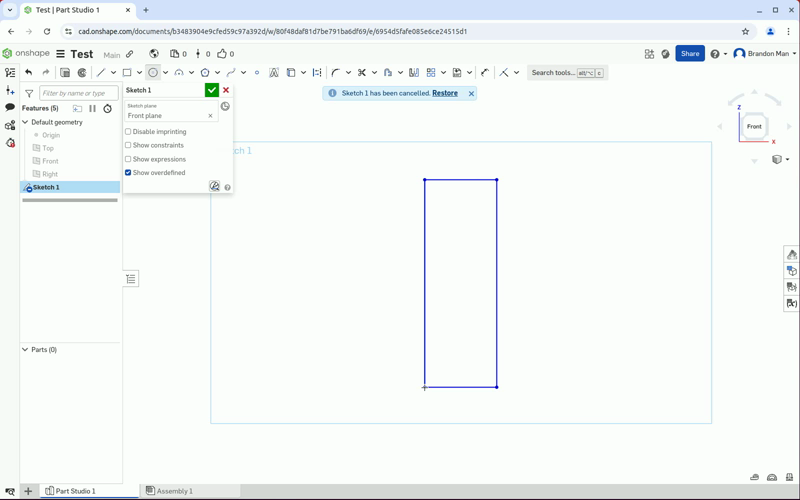
key_down(shift)
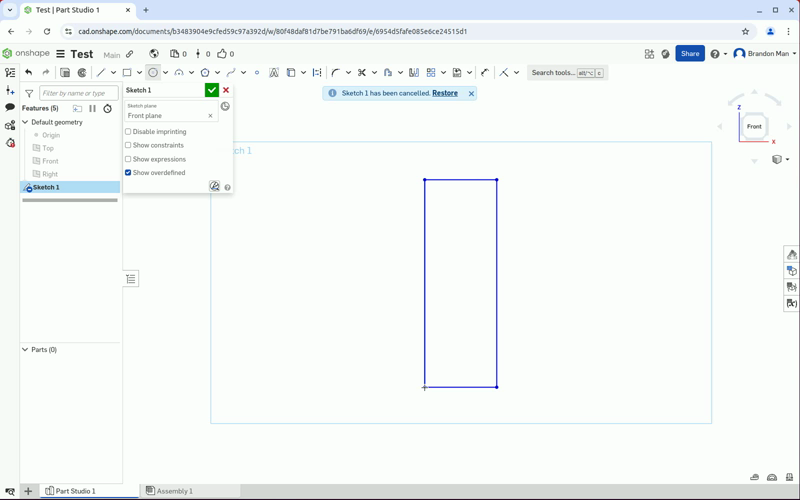
mouse_move(431, 282)
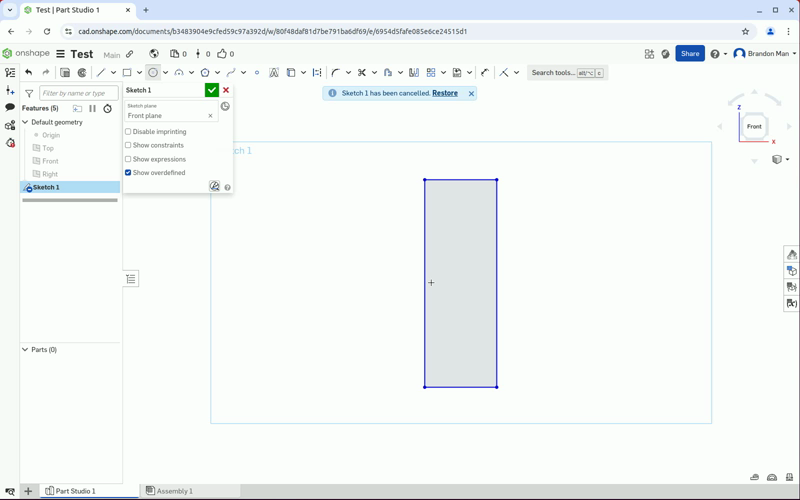
click(431, 282)
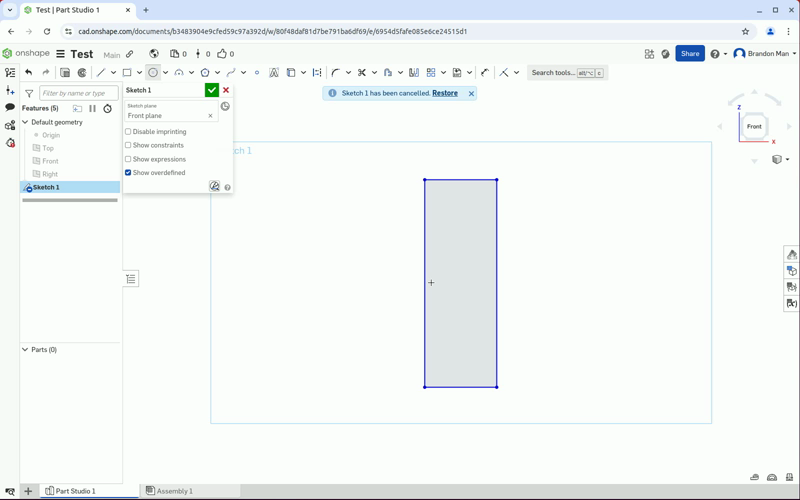
key_up(shift)
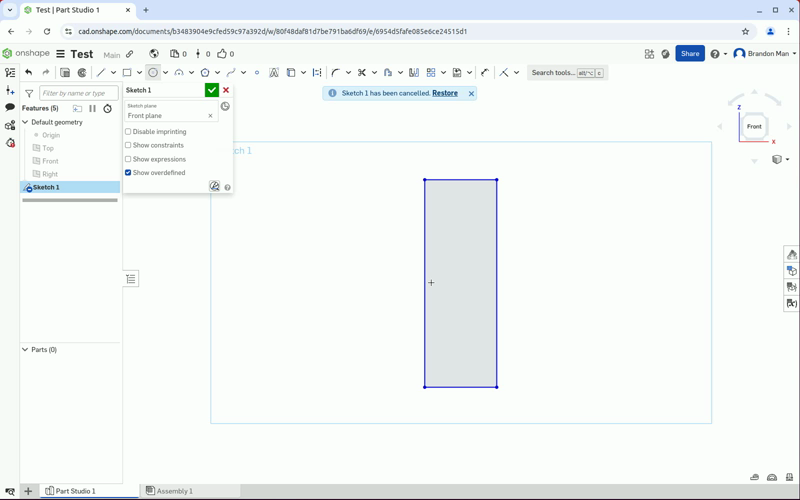
mouse_move(435, 282)
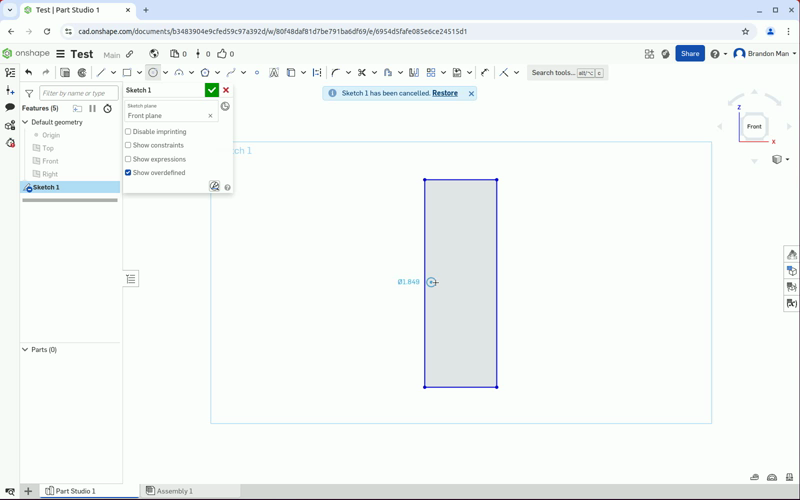
click(435, 282)
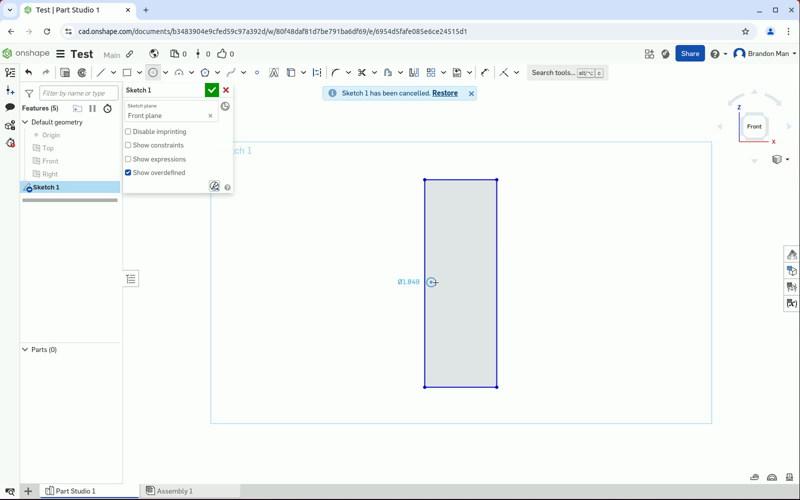
key(esc)
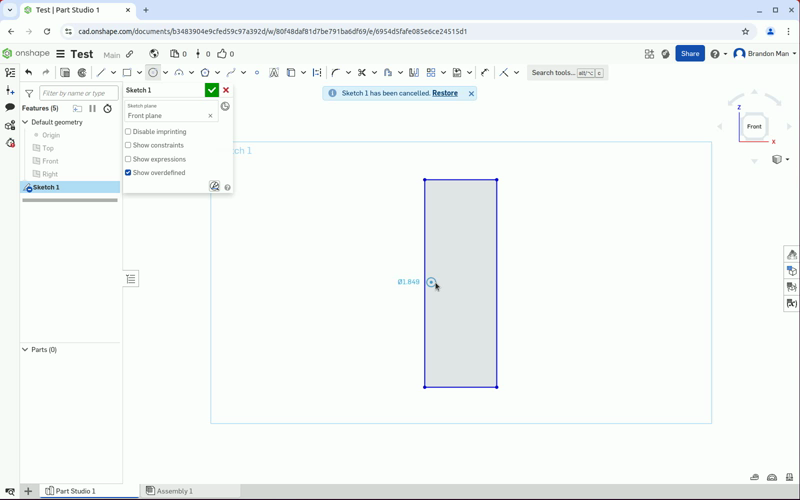
key(c)
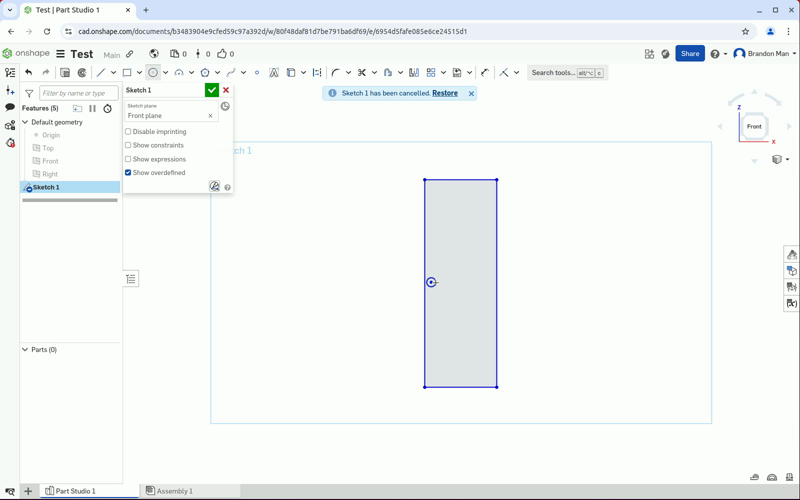
key_down(shift)
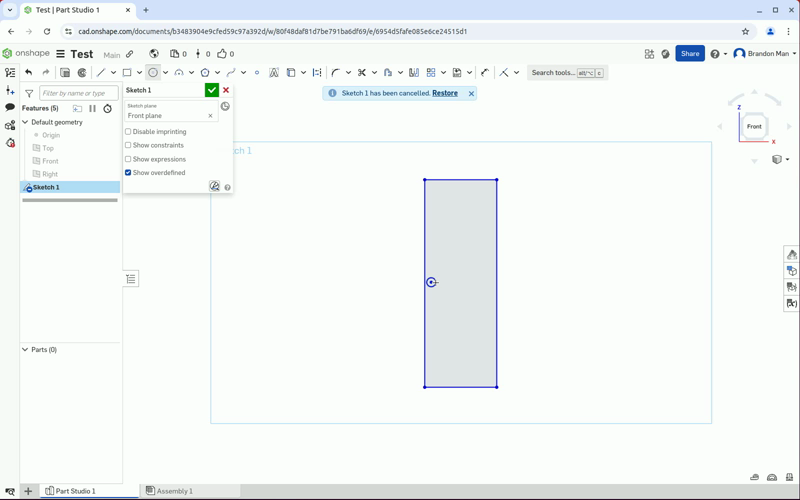
mouse_move(490, 282)
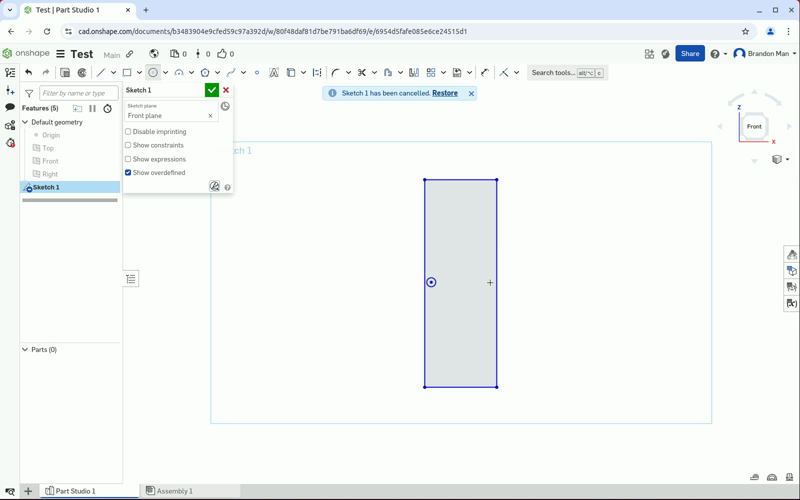
click(490, 282)
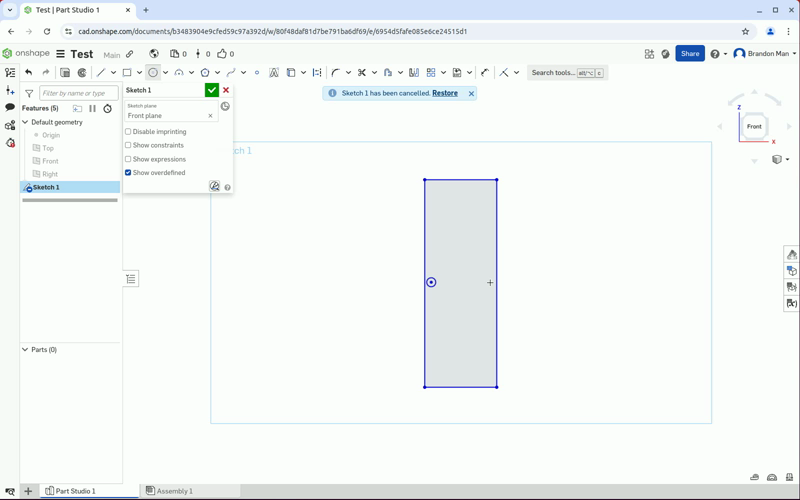
key_up(shift)
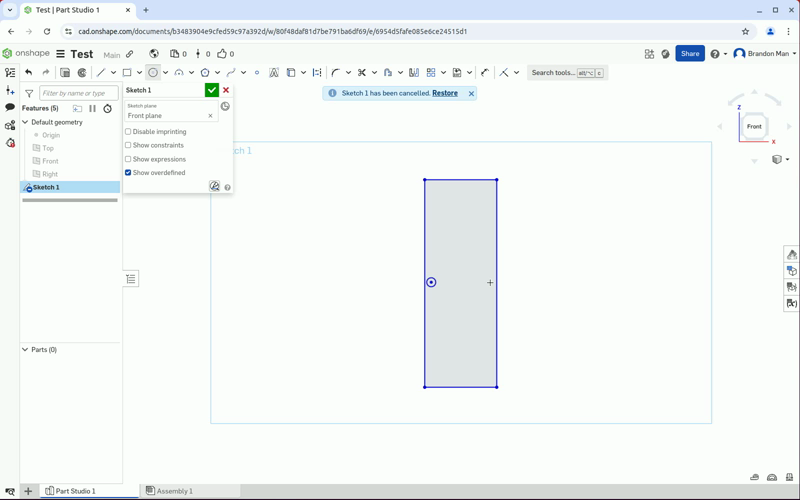
mouse_move(494, 282)
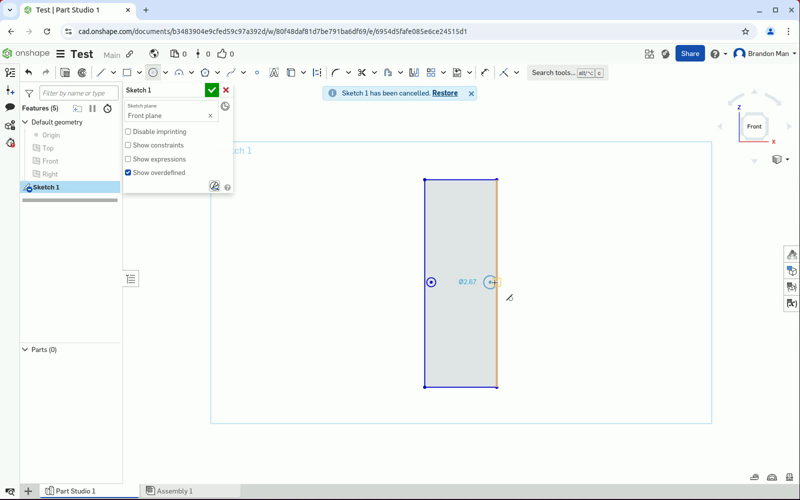
click(494, 282)
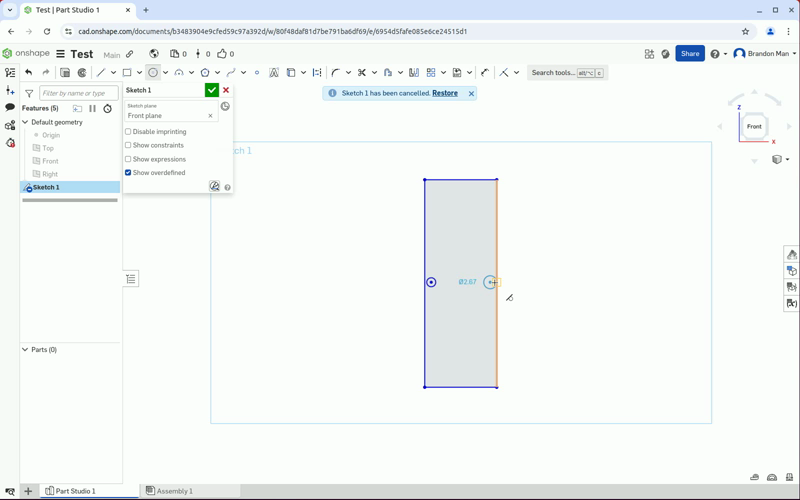
key(esc)
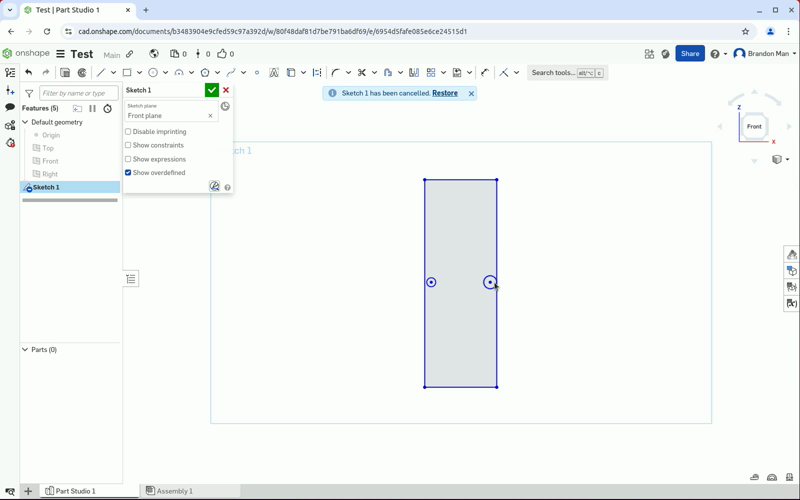
mouse_move(477, 370)
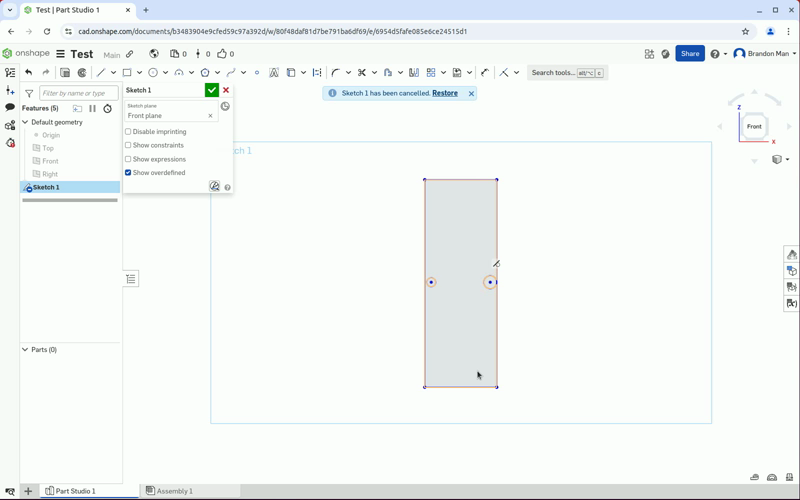
click(477, 370)
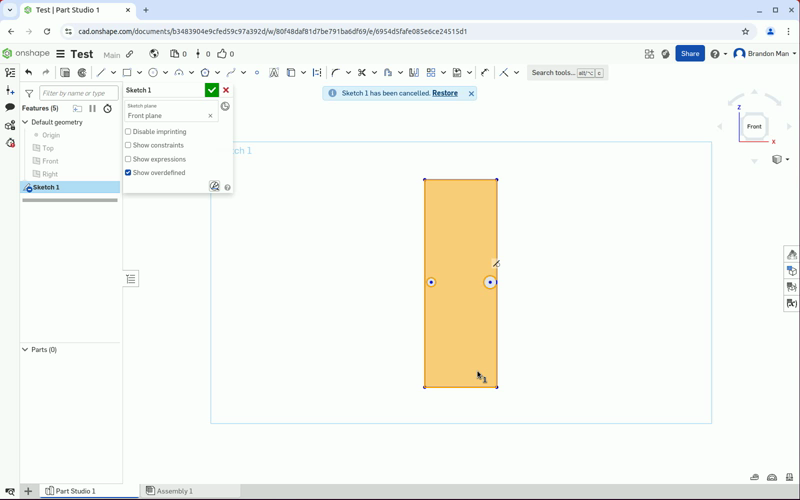
mouse_move(73, 352)
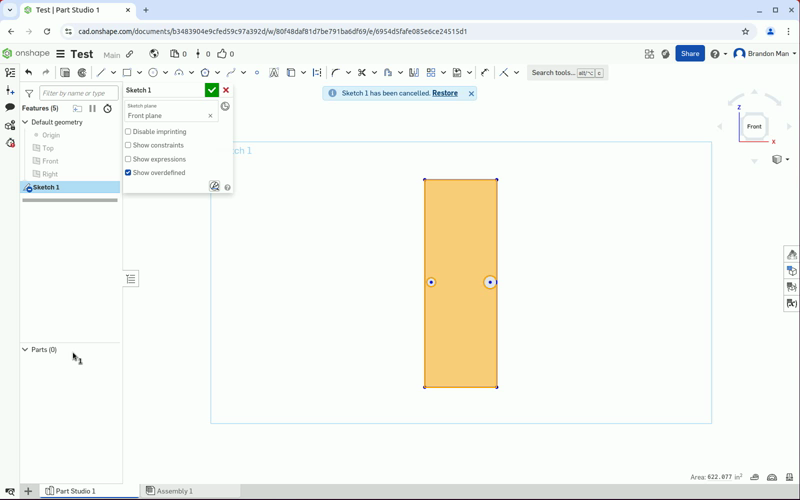
key(shift+y)
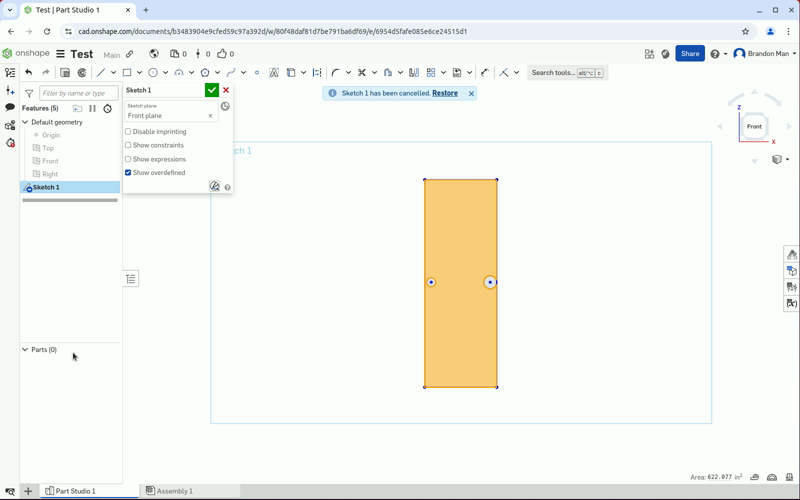
key(shift+e)
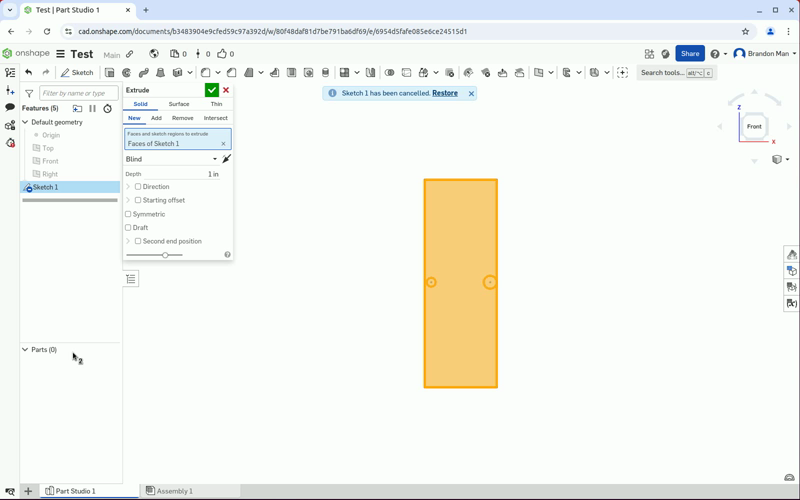
mouse_move(143, 106)
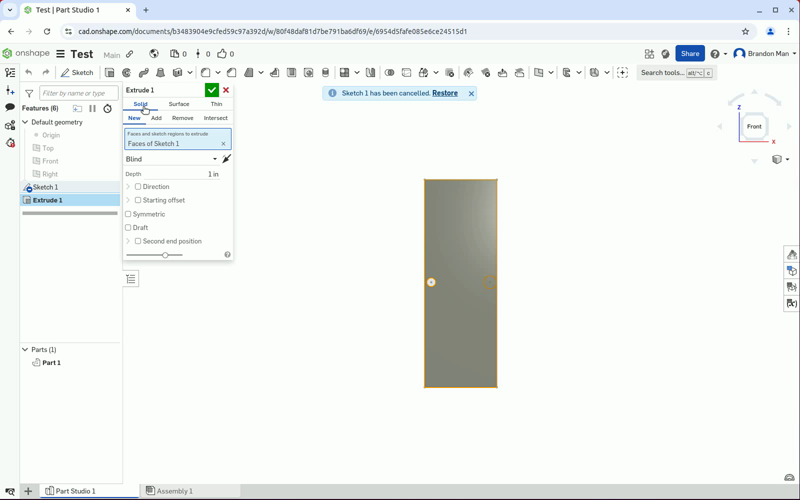
click(143, 106)
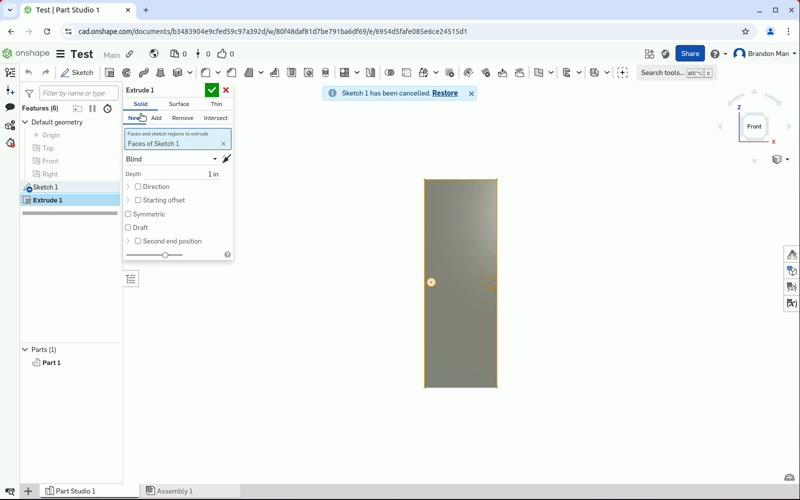
mouse_move(137, 120)
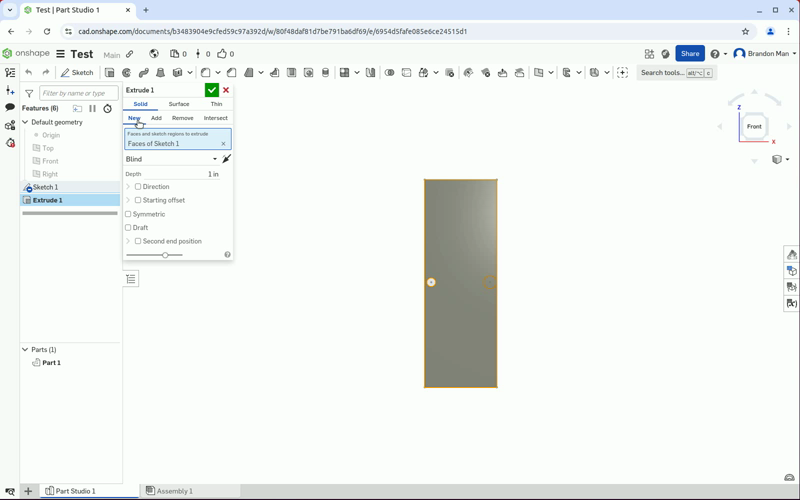
click(137, 120)
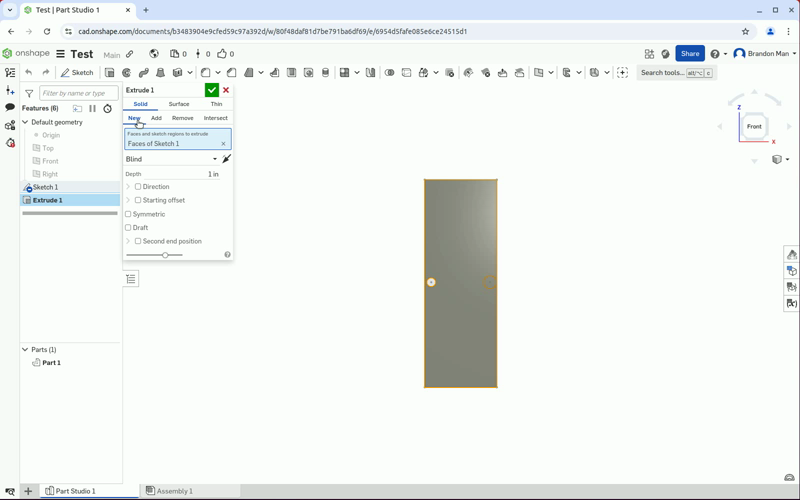
key(tab, 4)
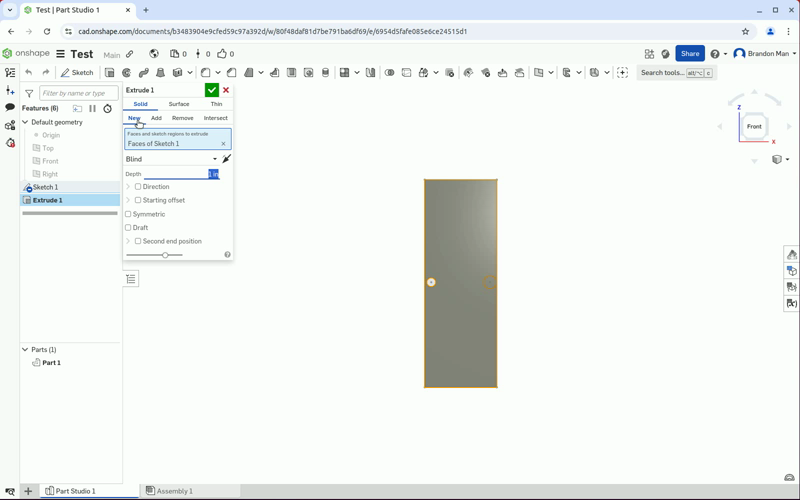
text(16.609)
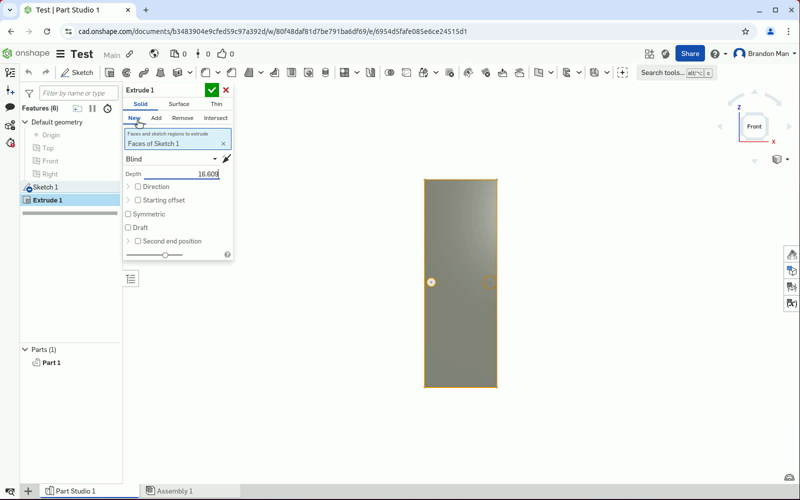
key(enter)
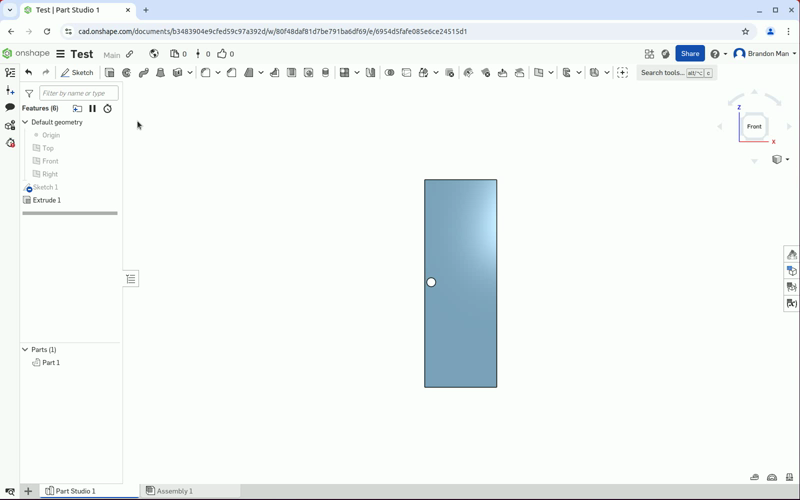
key(shift+h)
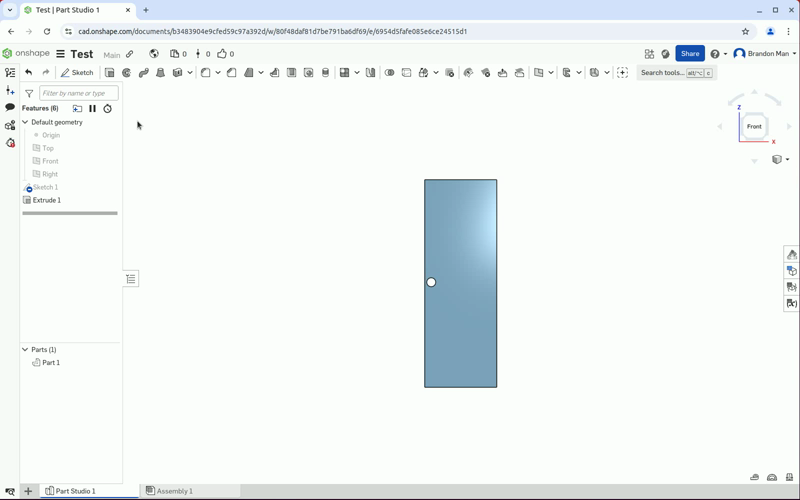
key(shift+h)
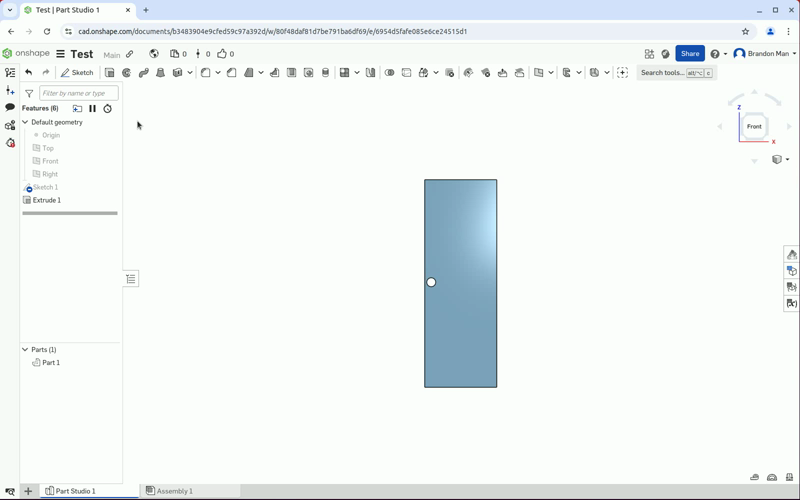
mouse_move(73, 189)
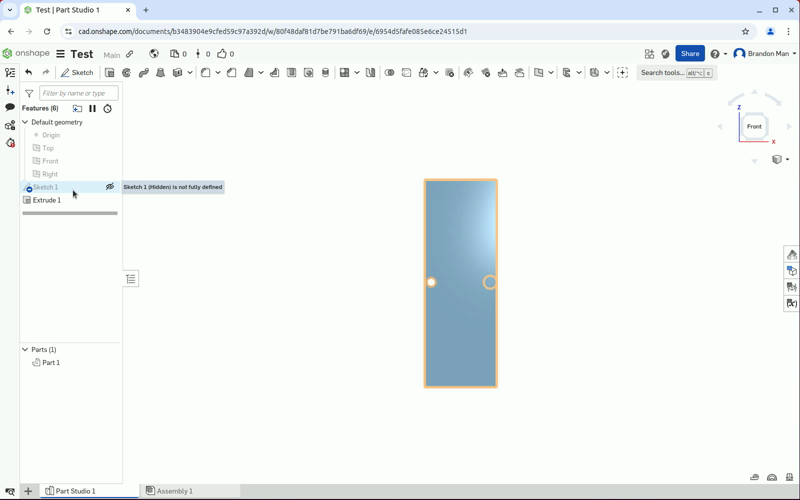
click(73, 189)
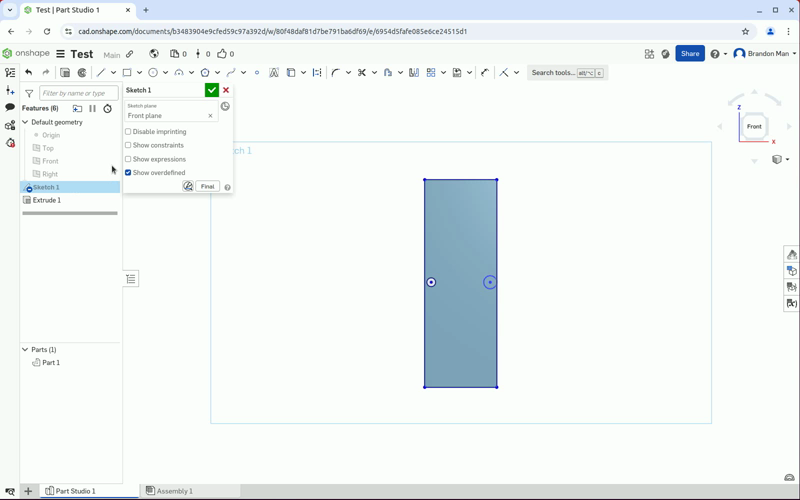
mouse_move(229, 92)
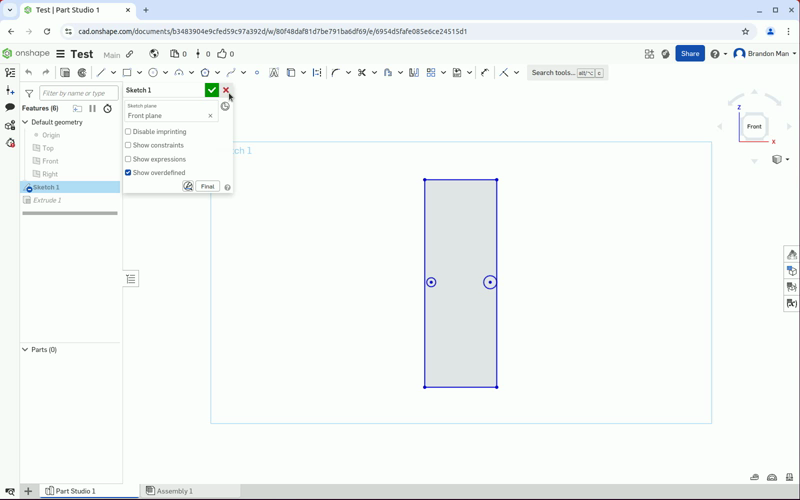
click(229, 92)
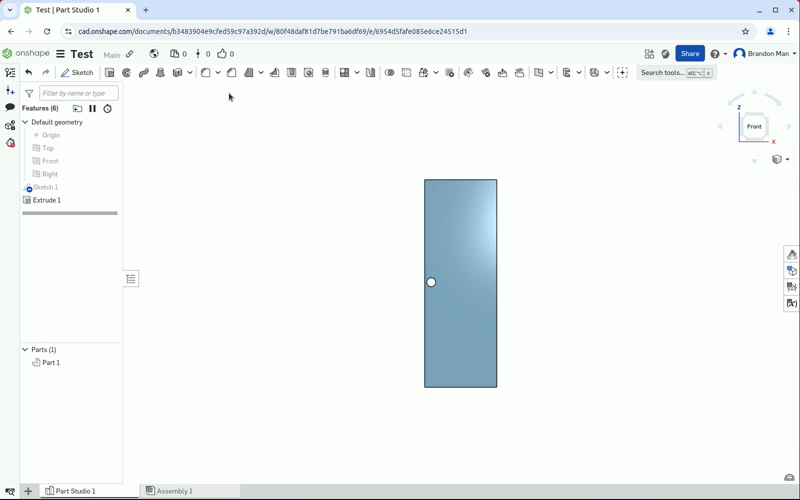
mouse_move(541, 75)
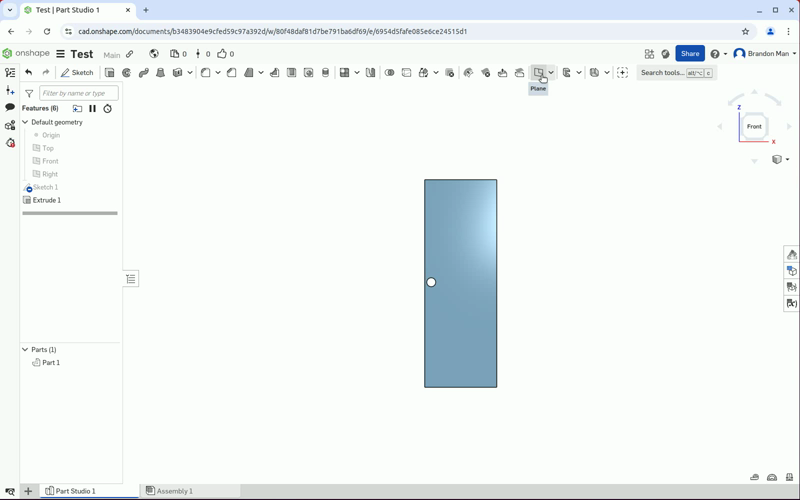
click(541, 75)
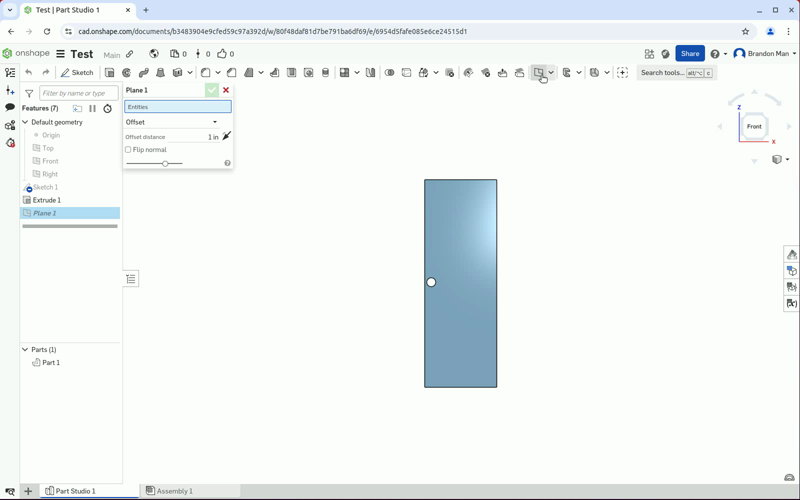
mouse_move(73, 163)
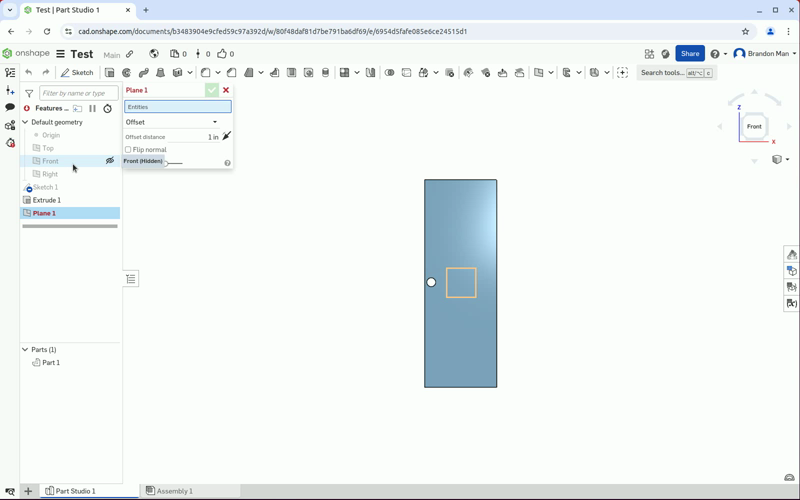
click(73, 163)
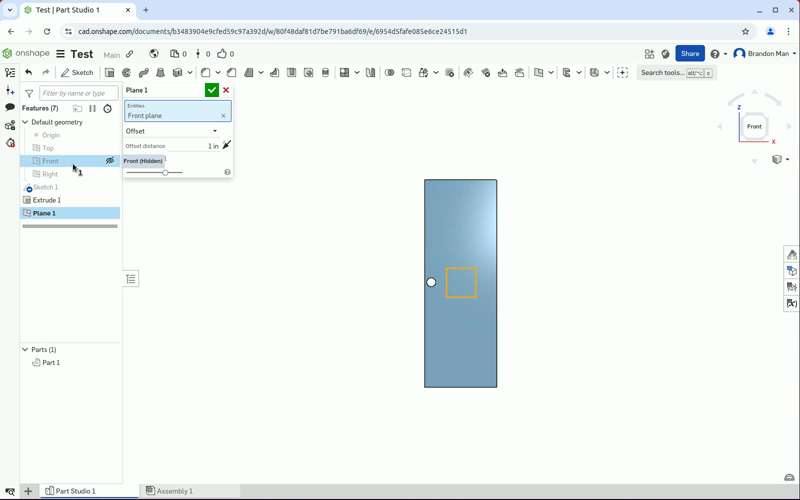
key(tab, 2)
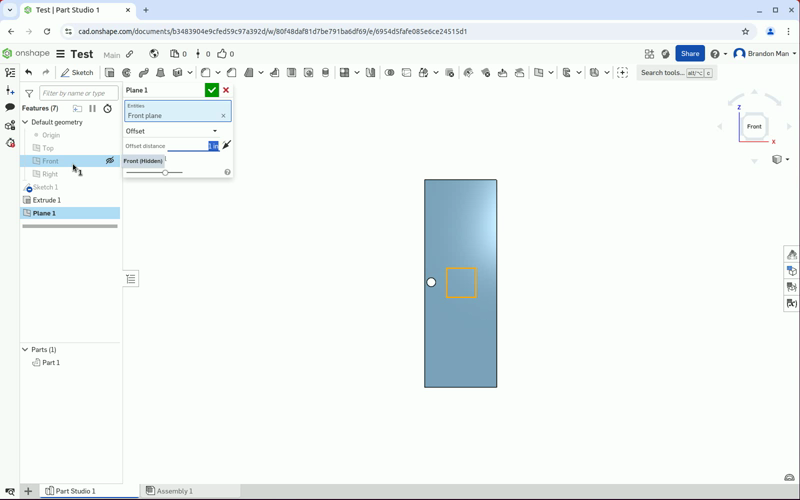
text(16.607)
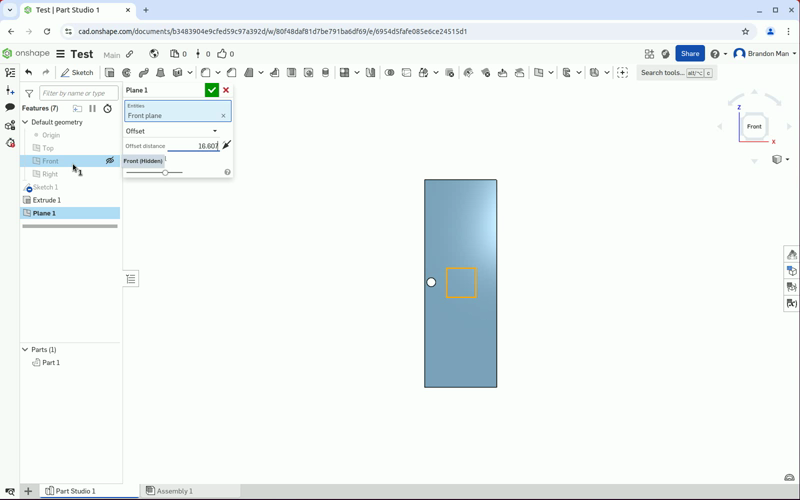
key(enter, 2)
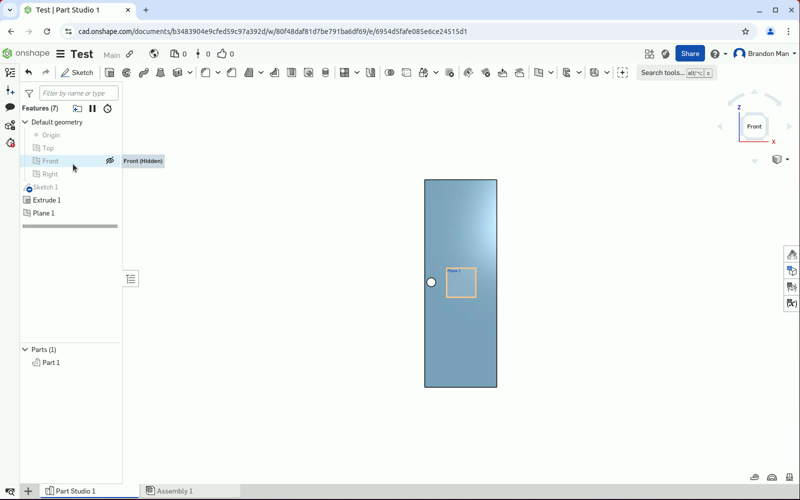
key(shift+s)
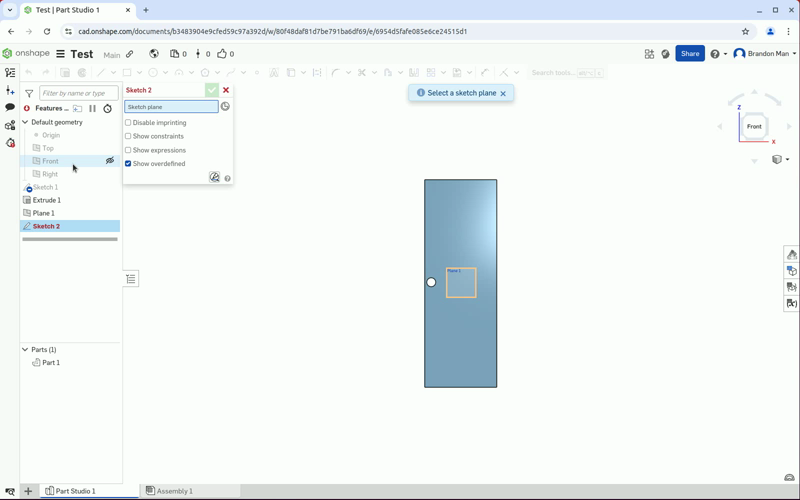
mouse_move(73, 215)
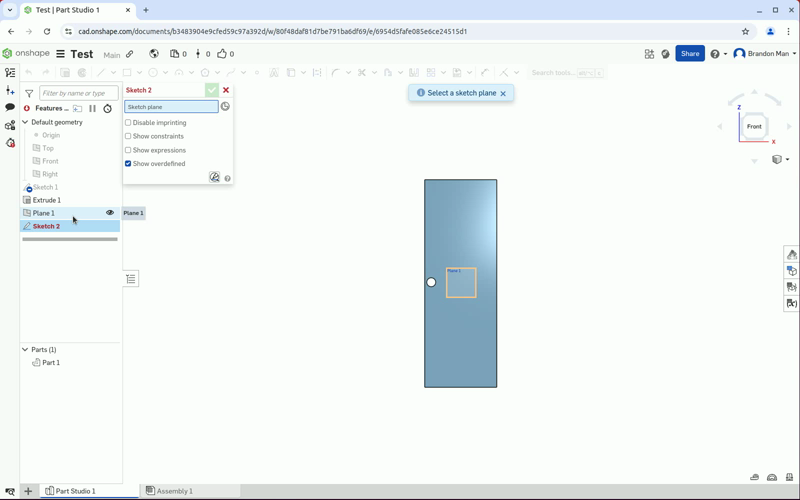
click(73, 215)
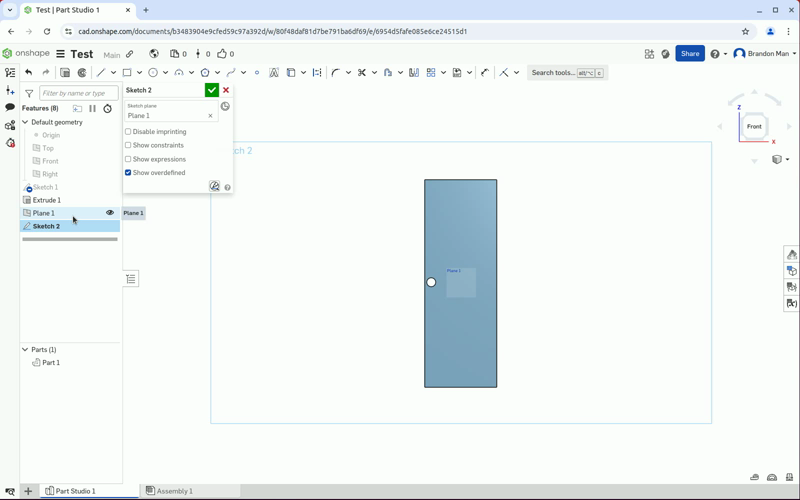
mouse_move(73, 352)
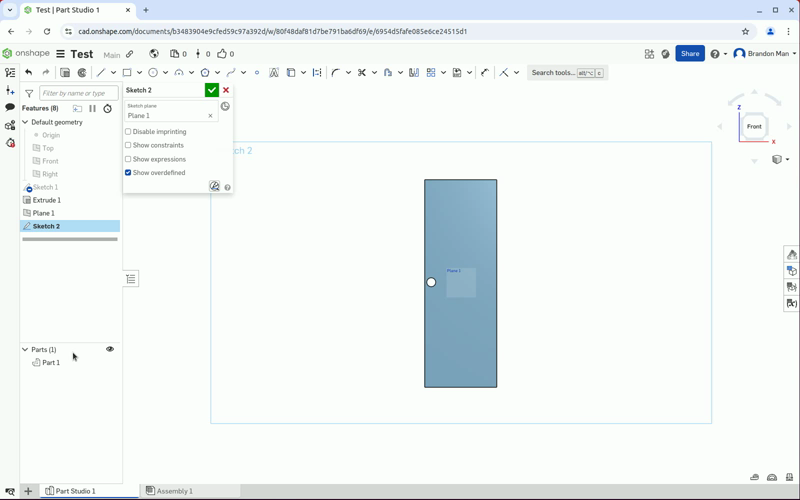
key(y)
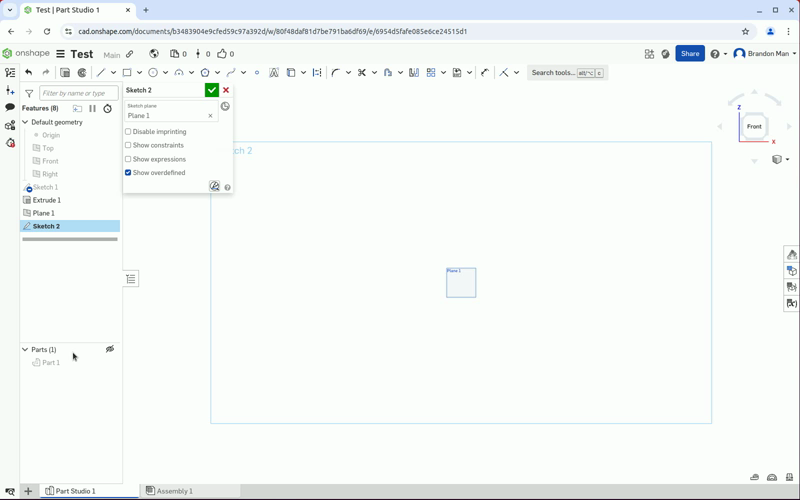
key(a)
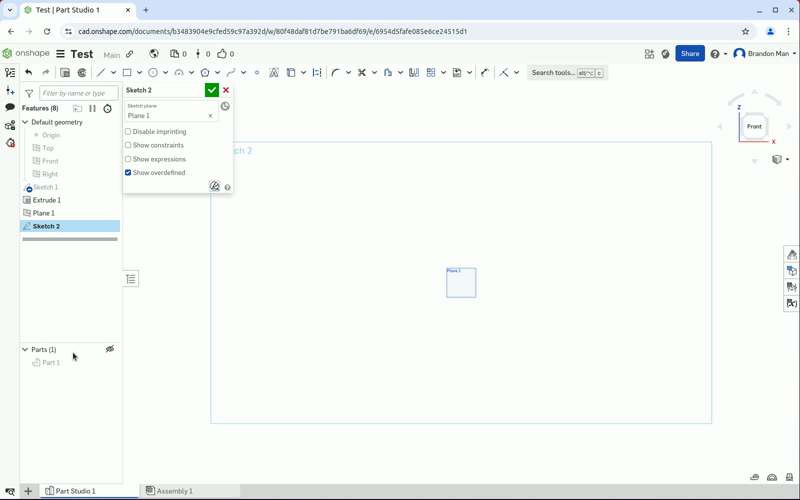
key_down(shift)
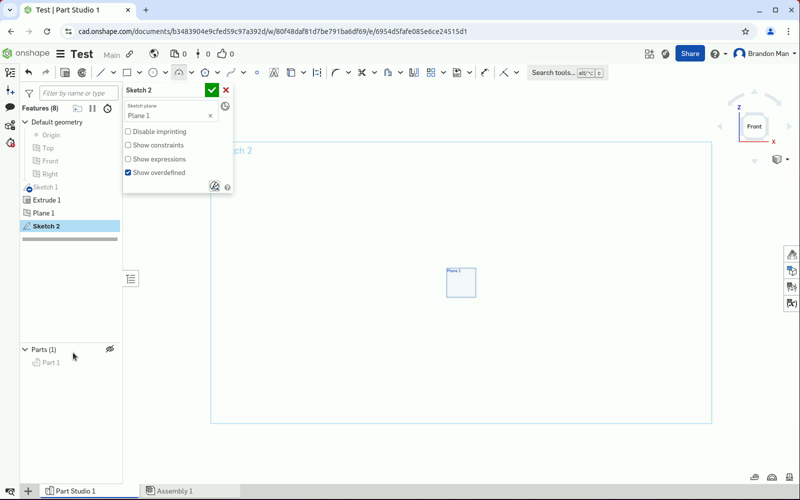
mouse_move(454, 222)
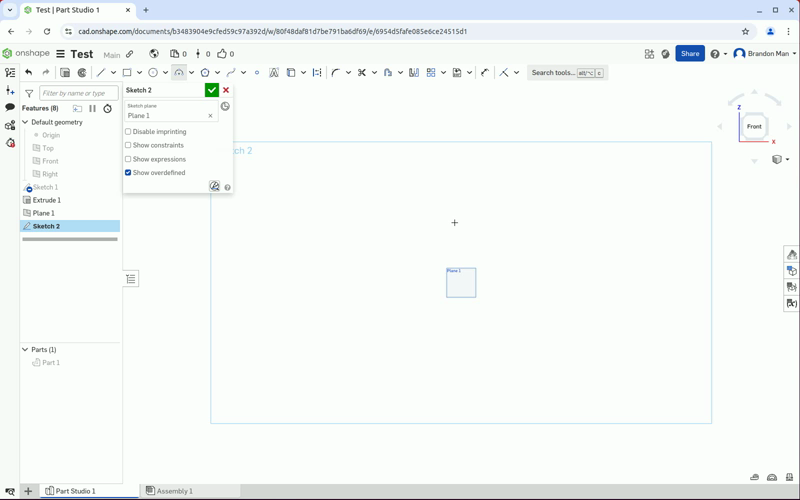
click(454, 222)
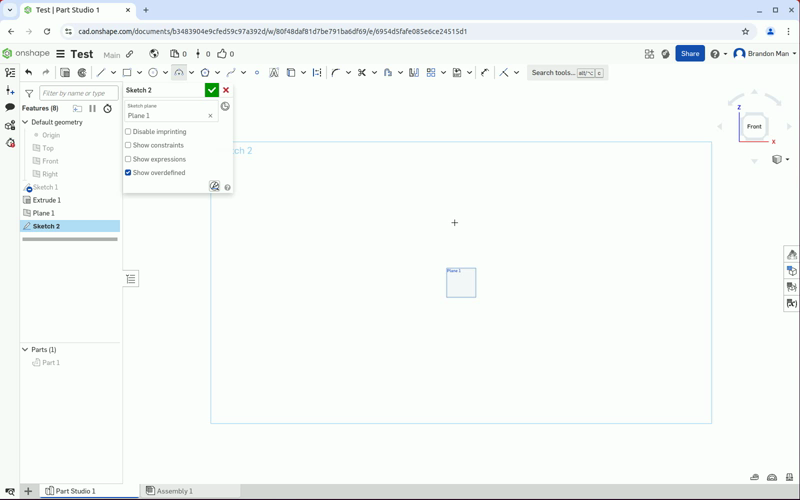
key_up(shift)
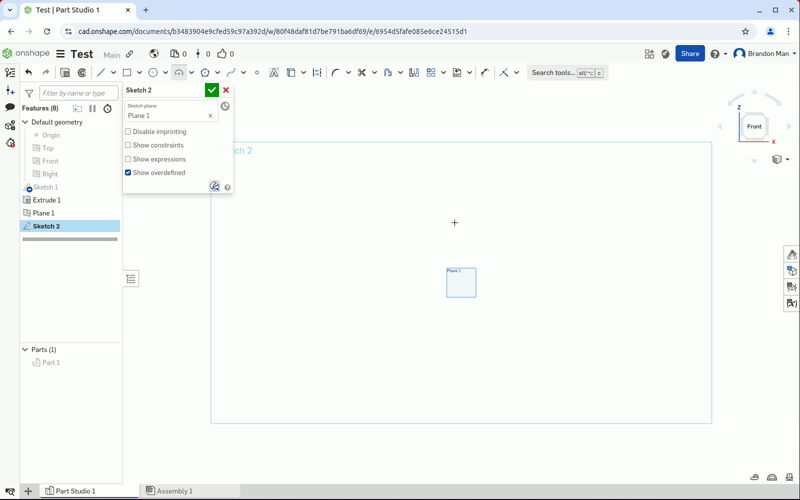
key_down(shift)
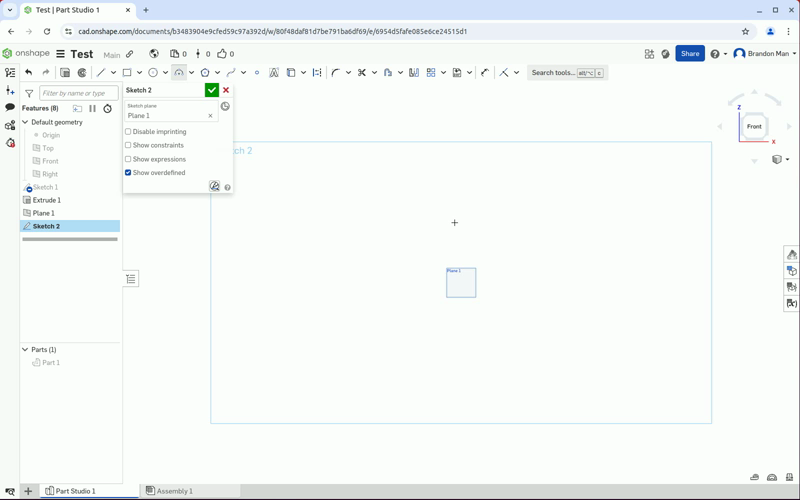
mouse_move(468, 222)
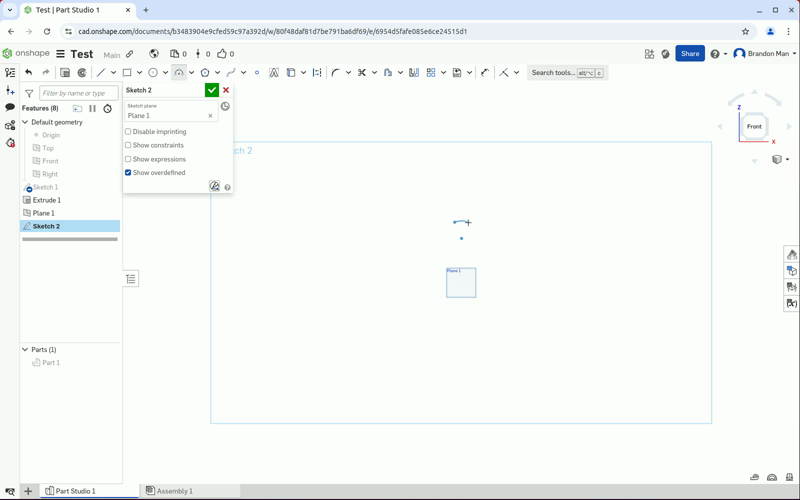
click(468, 222)
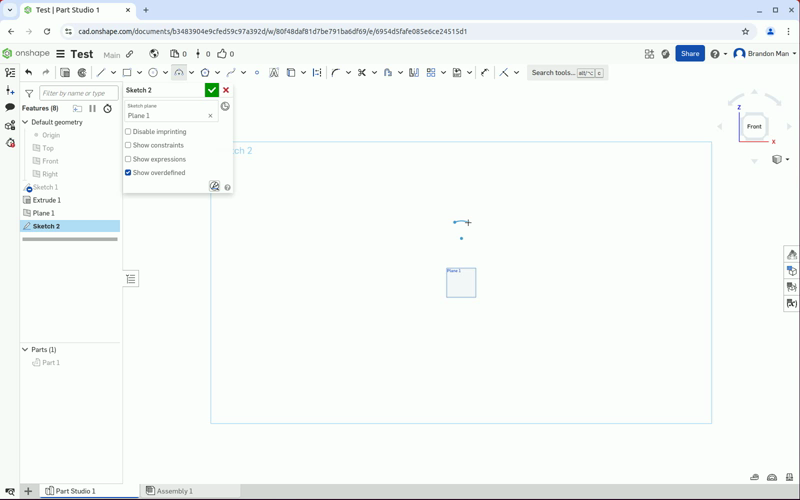
mouse_move(461, 224)
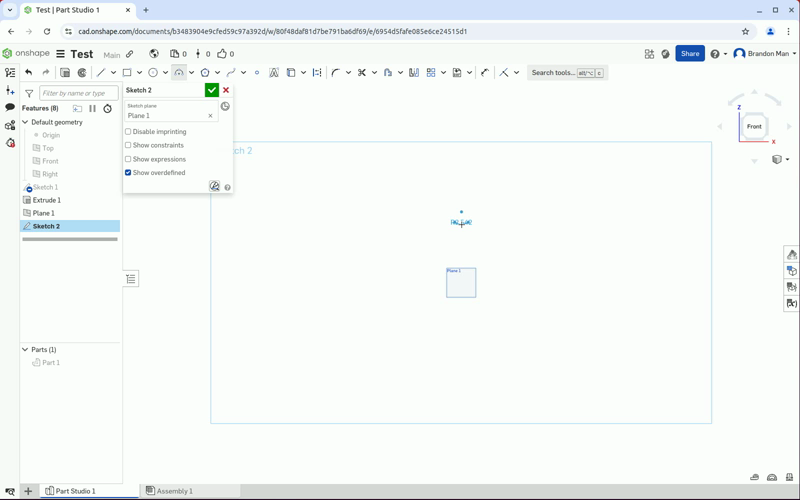
click(461, 224)
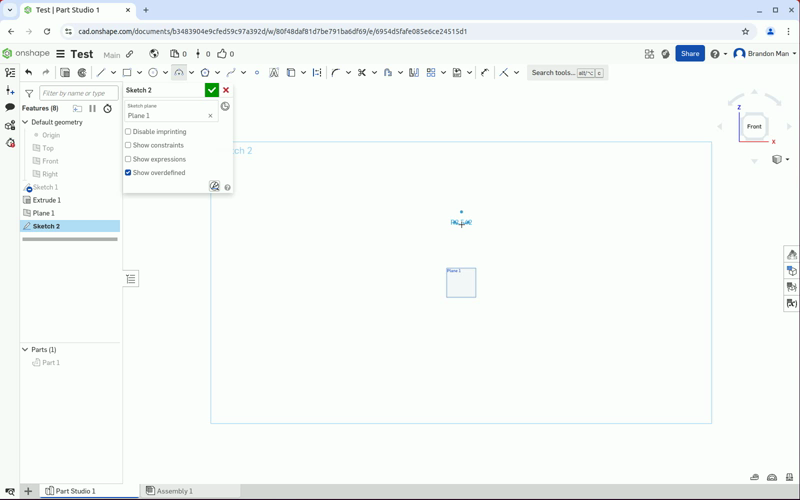
key_up(shift)
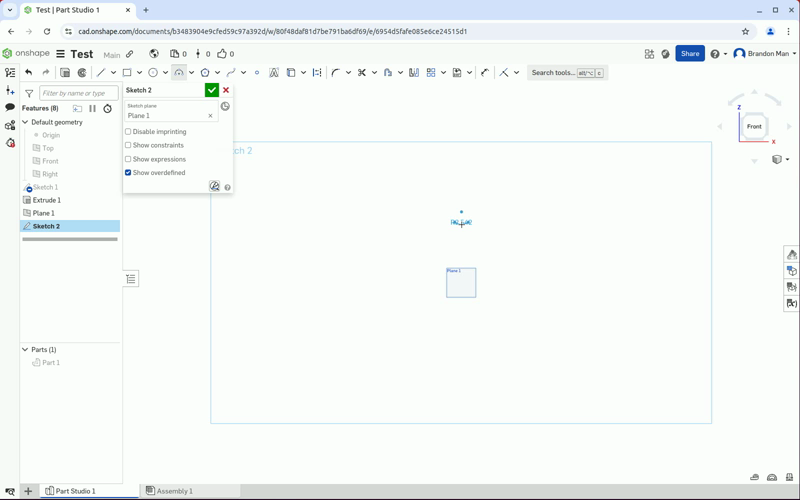
key(esc)
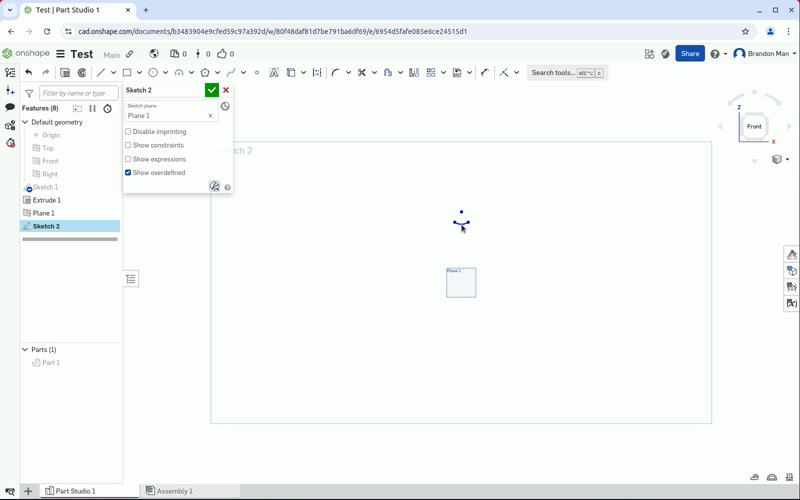
key(l)
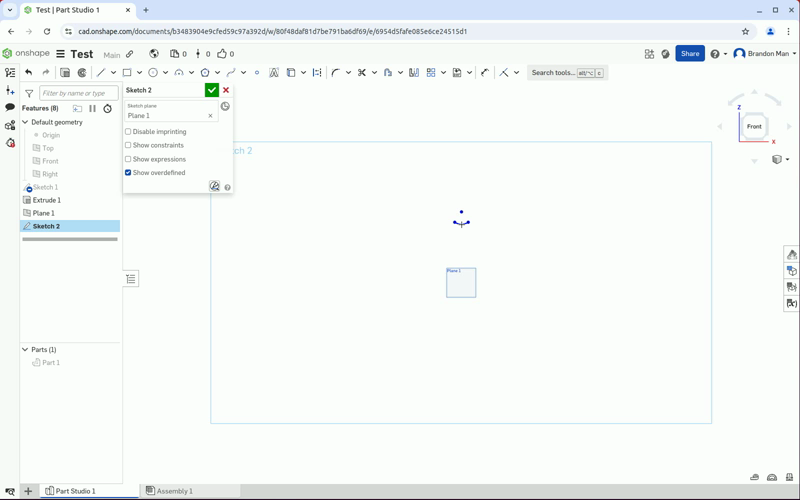
mouse_move(468, 222)
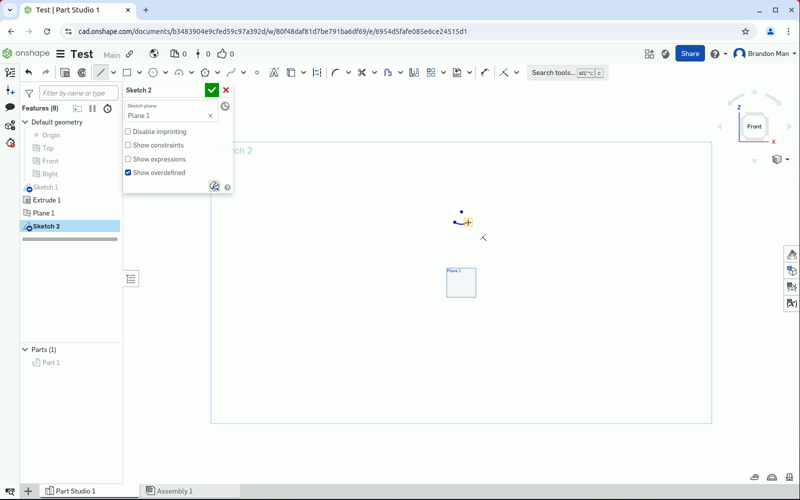
click(468, 222)
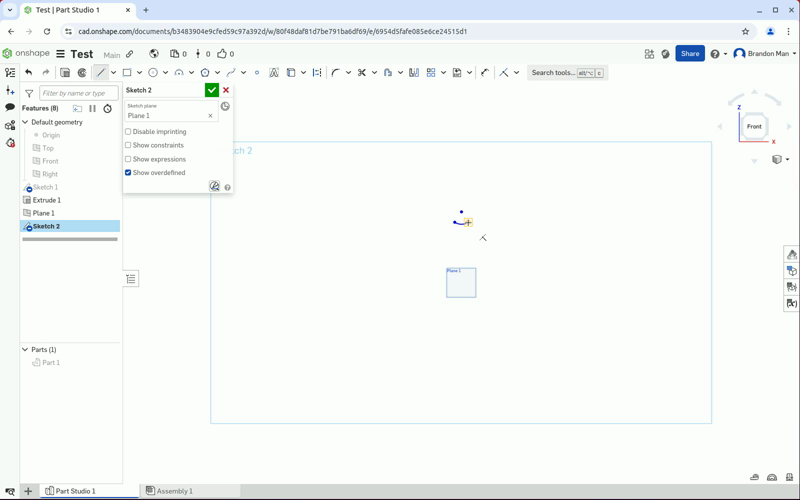
key_down(shift)
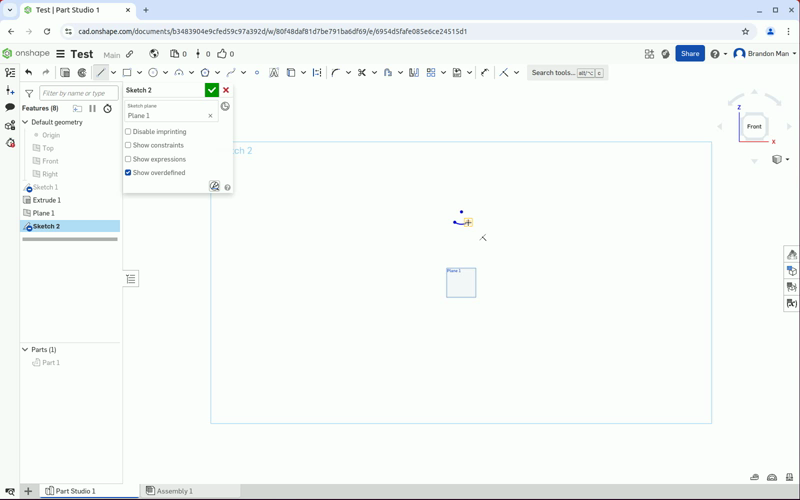
mouse_move(498, 222)
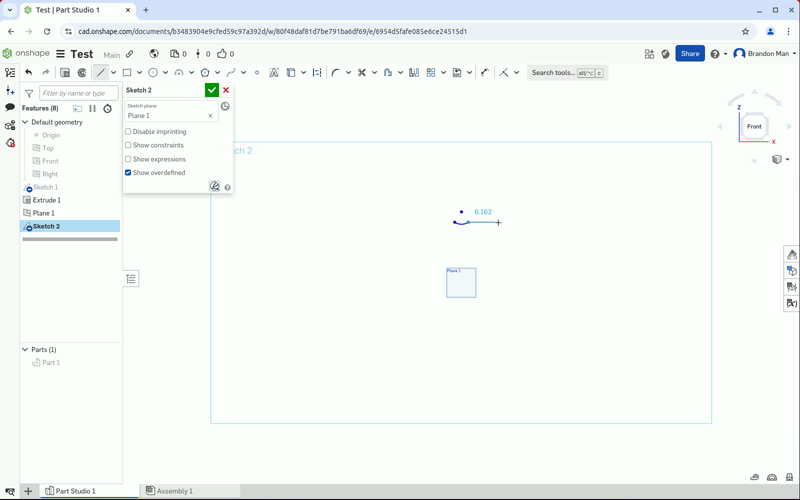
mouse_move(468, 207)
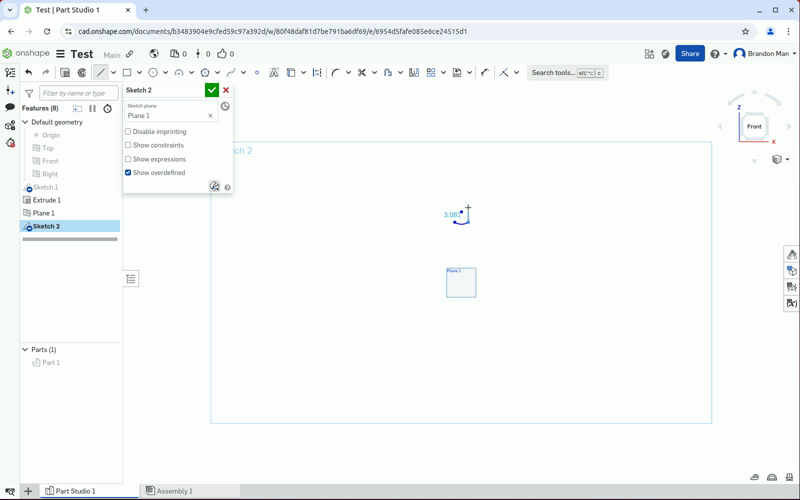
click(468, 207)
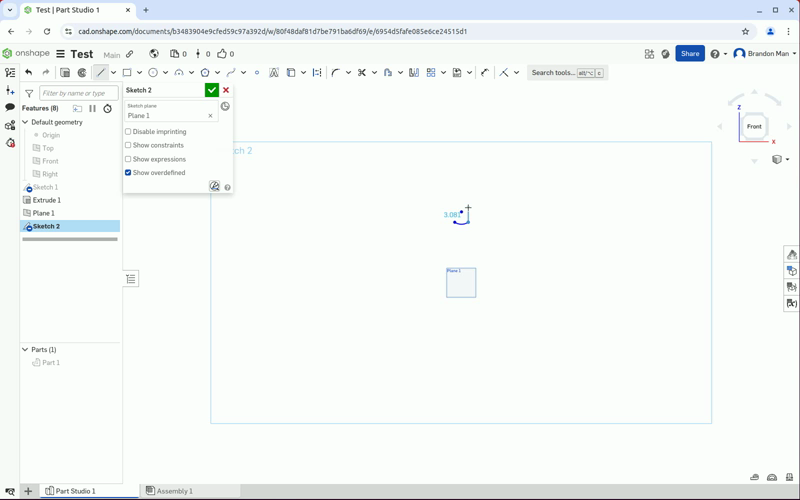
key_up(shift)
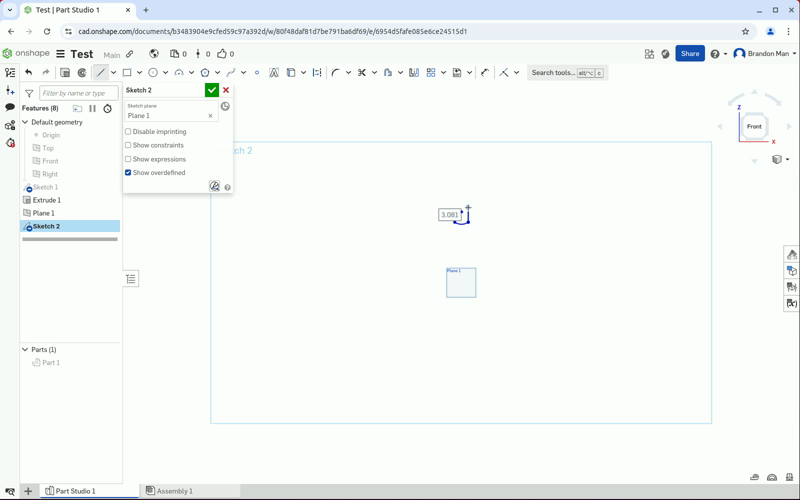
key(esc)
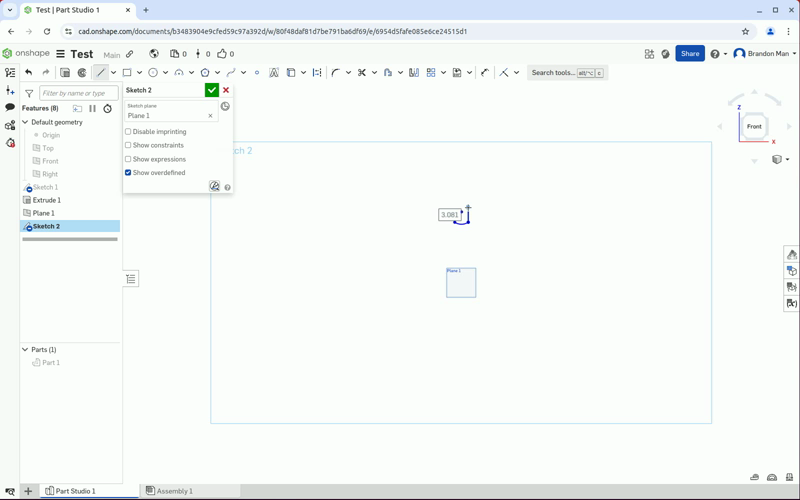
key(a)
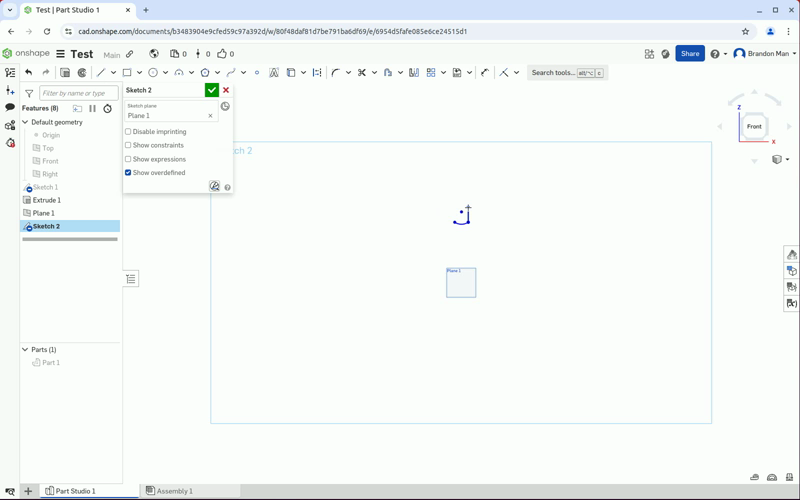
mouse_move(468, 207)
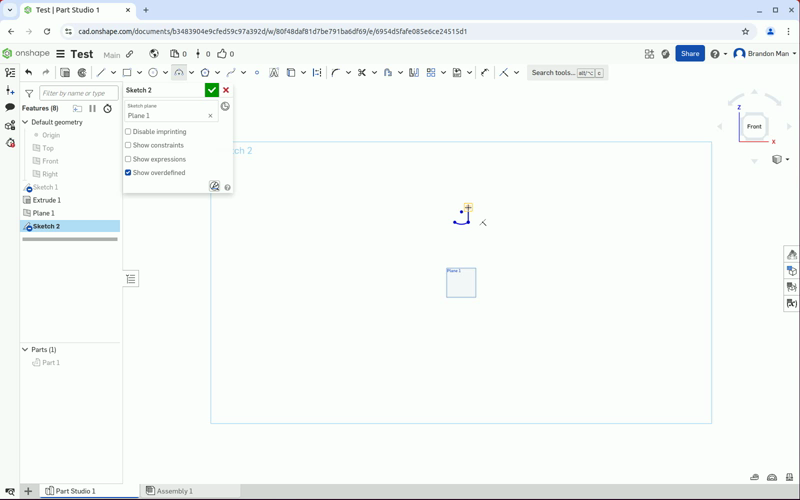
click(468, 207)
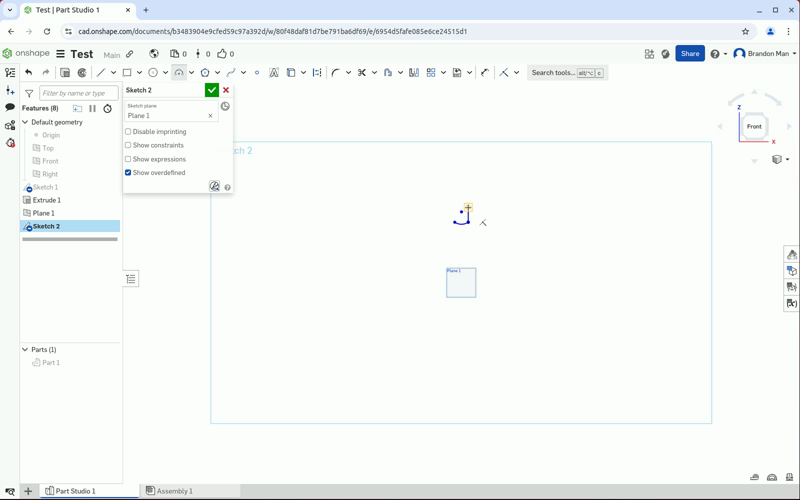
key_down(shift)
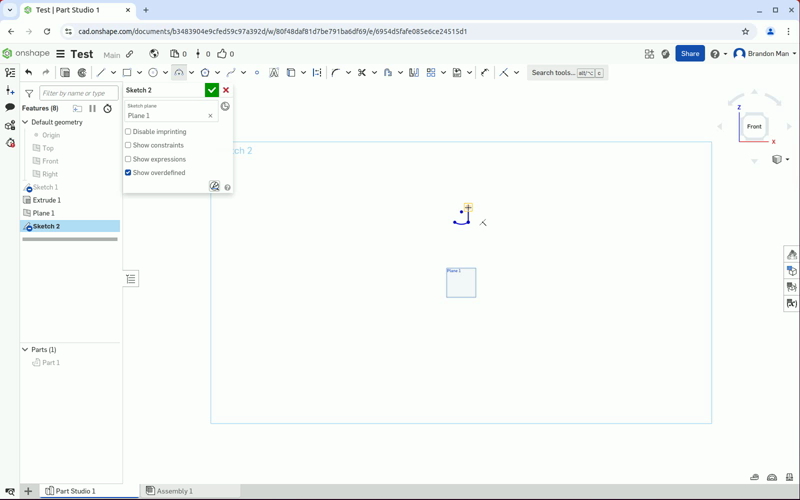
mouse_move(454, 207)
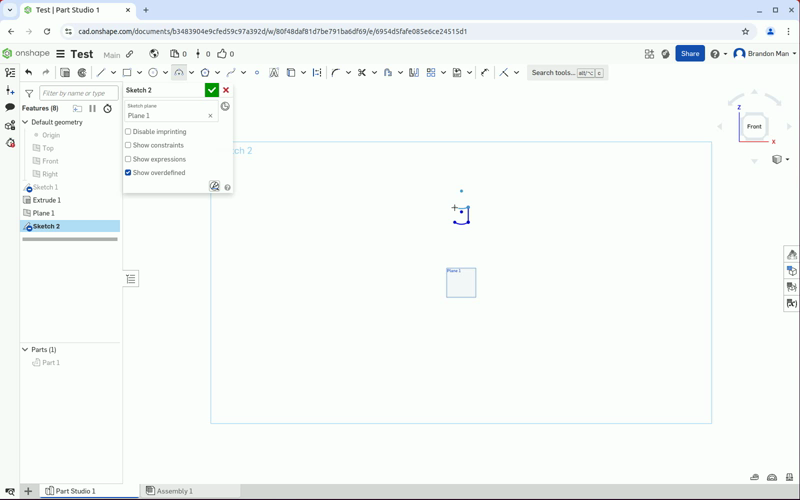
click(454, 207)
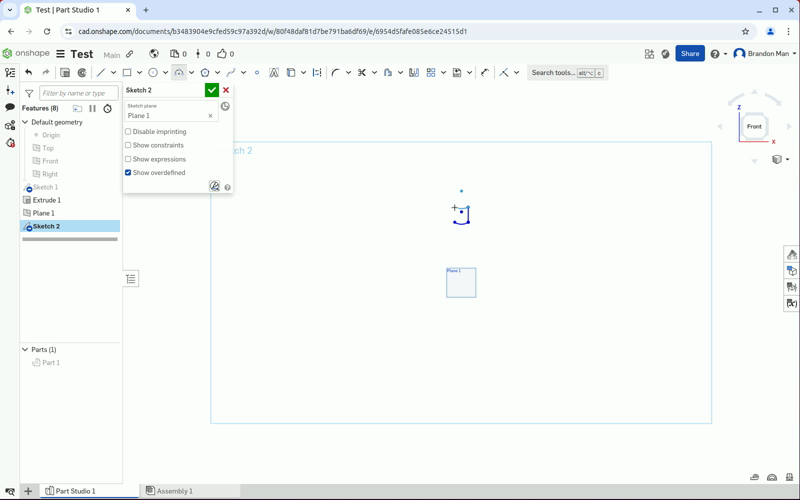
mouse_move(461, 204)
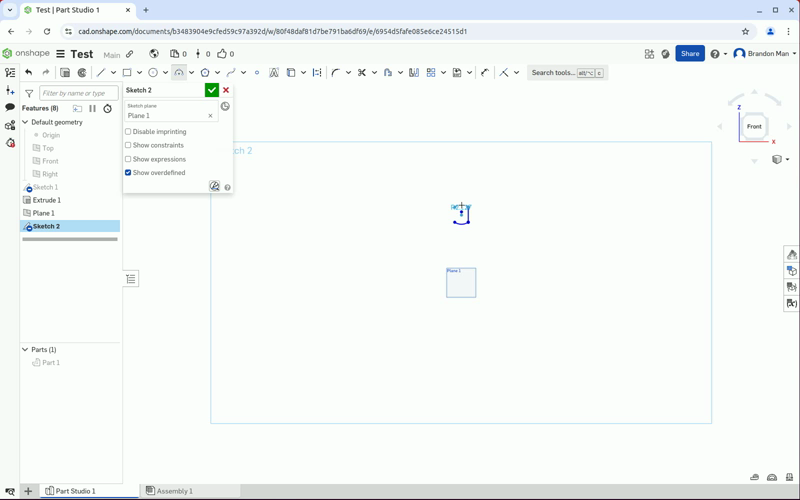
click(461, 204)
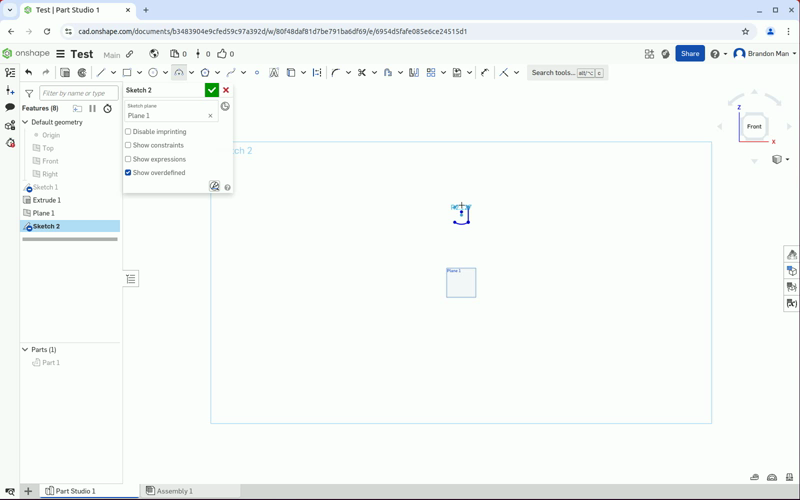
key_up(shift)
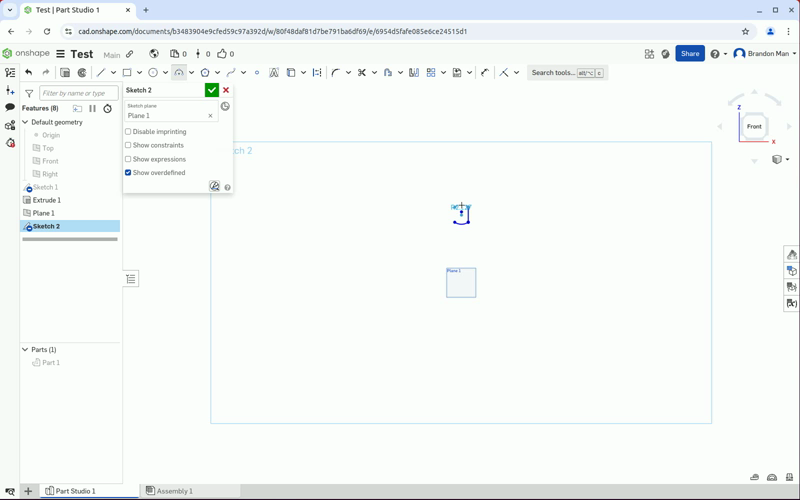
key(esc)
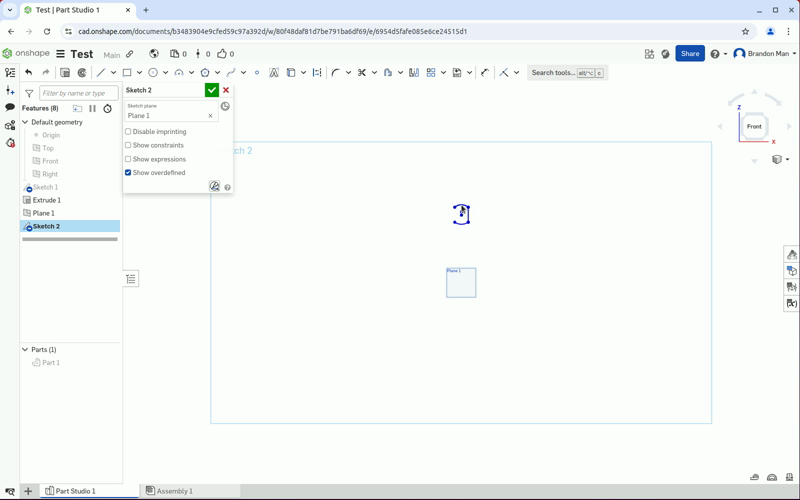
key(l)
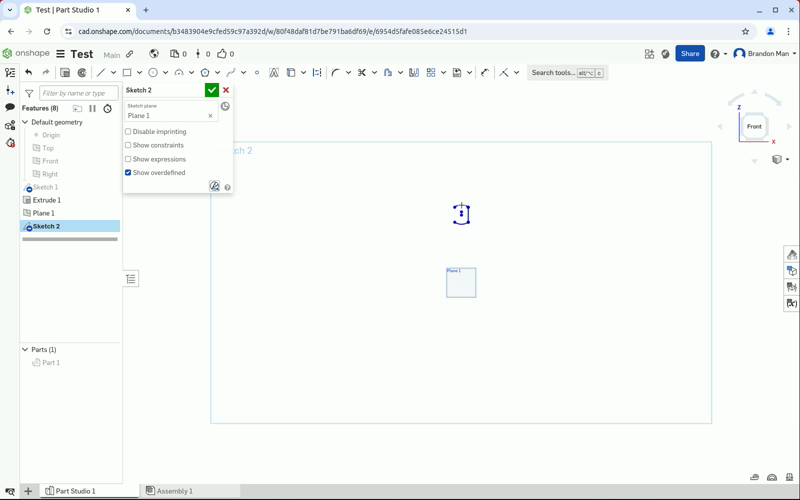
mouse_move(454, 207)
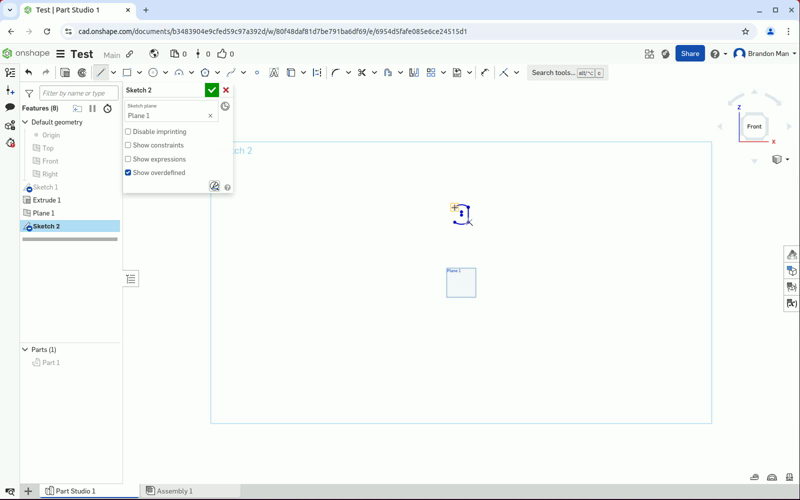
click(454, 207)
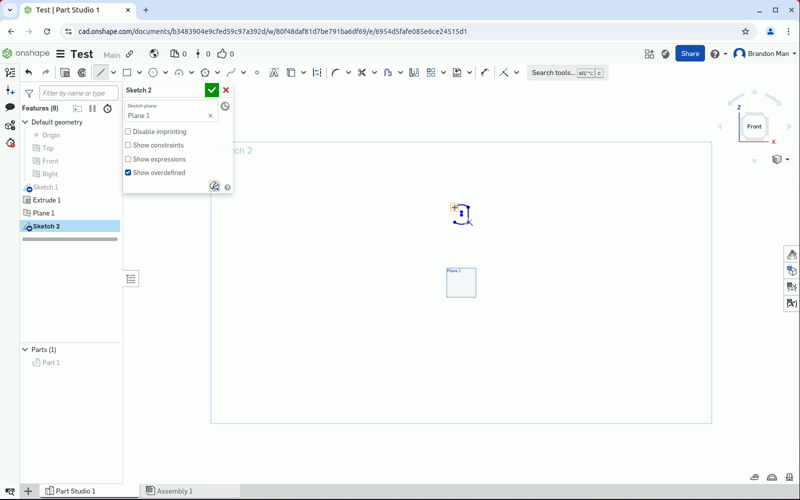
mouse_move(484, 207)
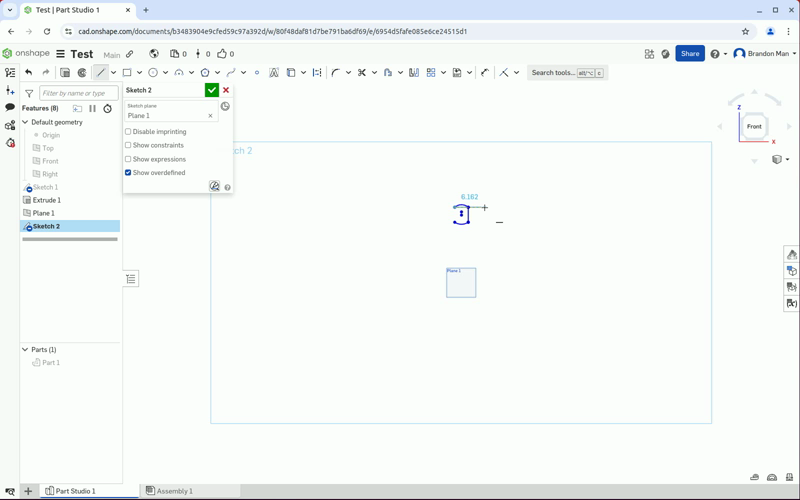
key_down(shift)
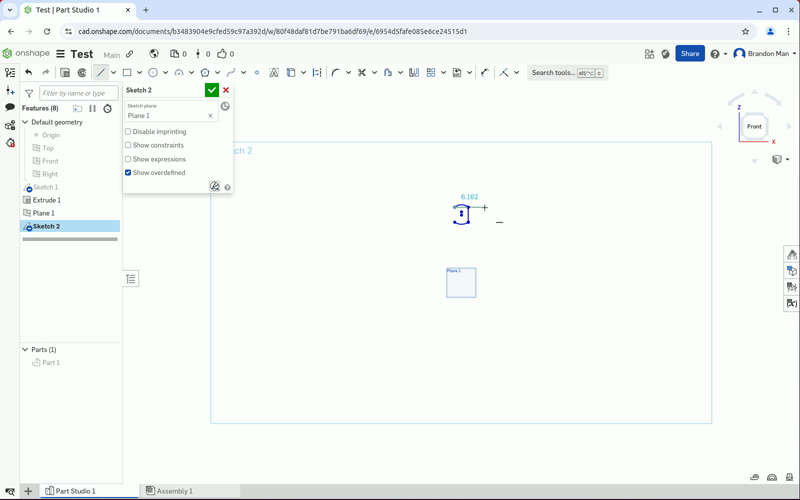
mouse_move(454, 222)
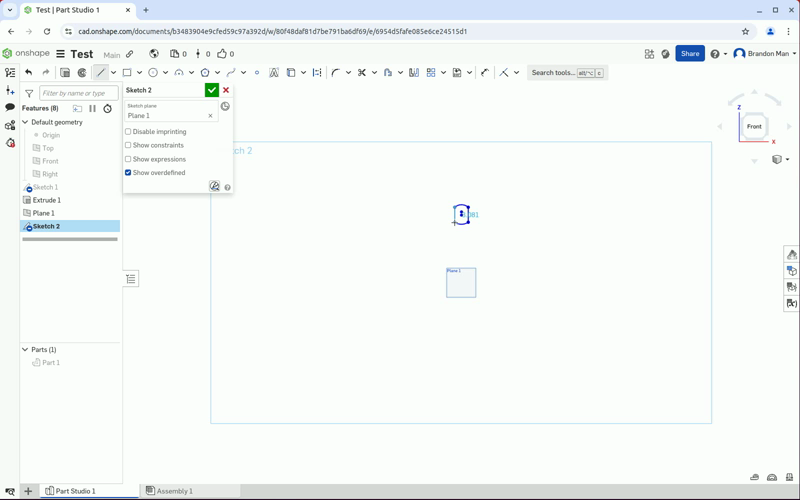
key_up(shift)
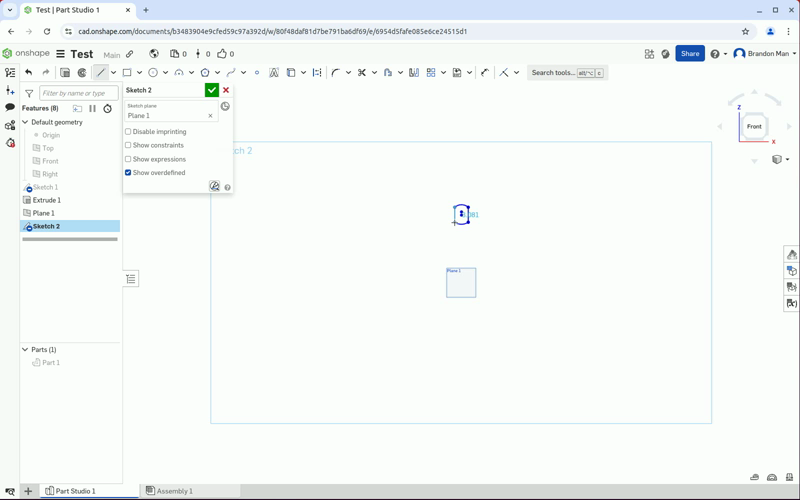
click(454, 222)
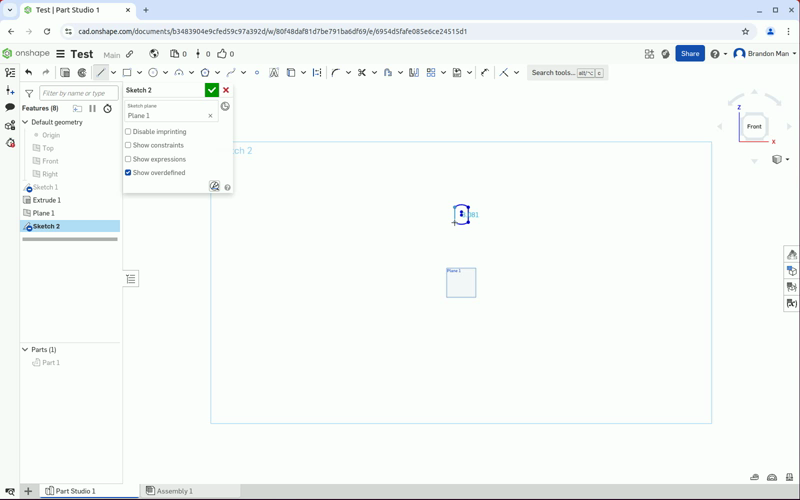
key(esc)
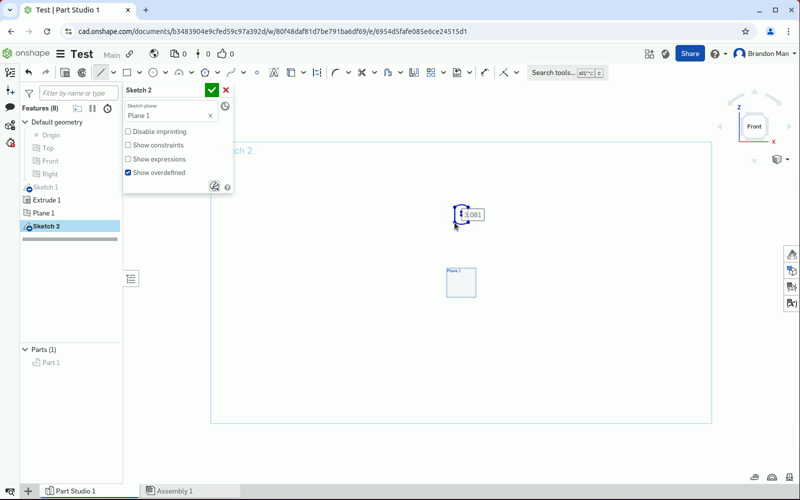
mouse_move(456, 210)
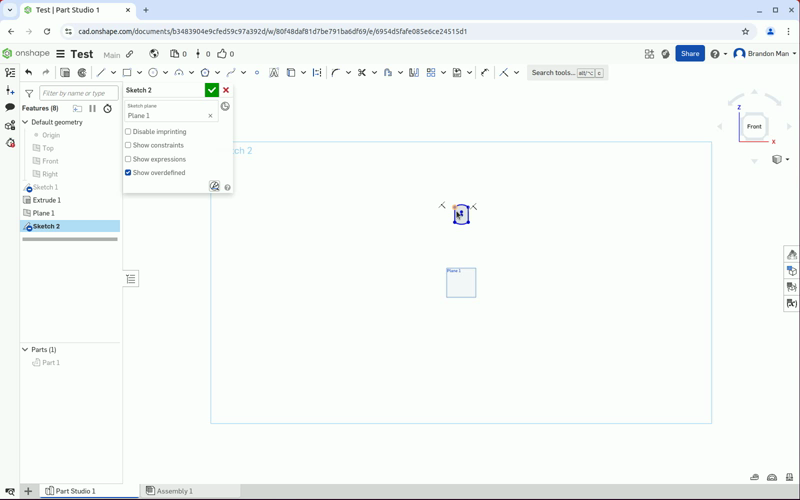
scroll(6)
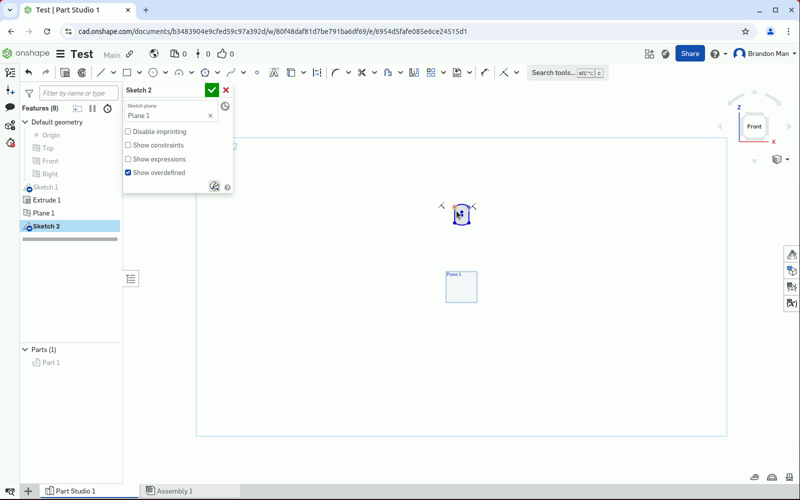
scroll(6)
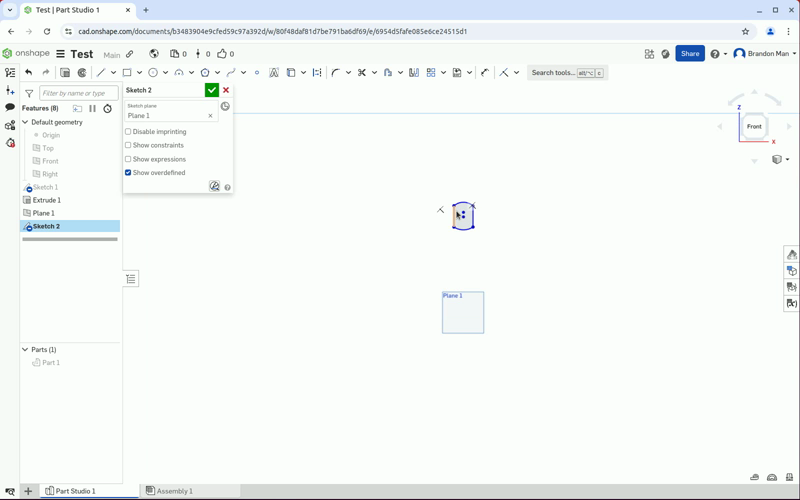
scroll(6)
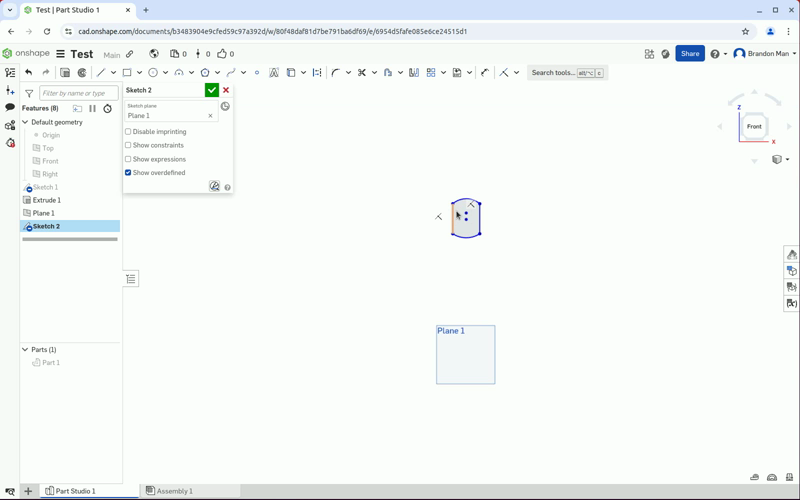
scroll(6)
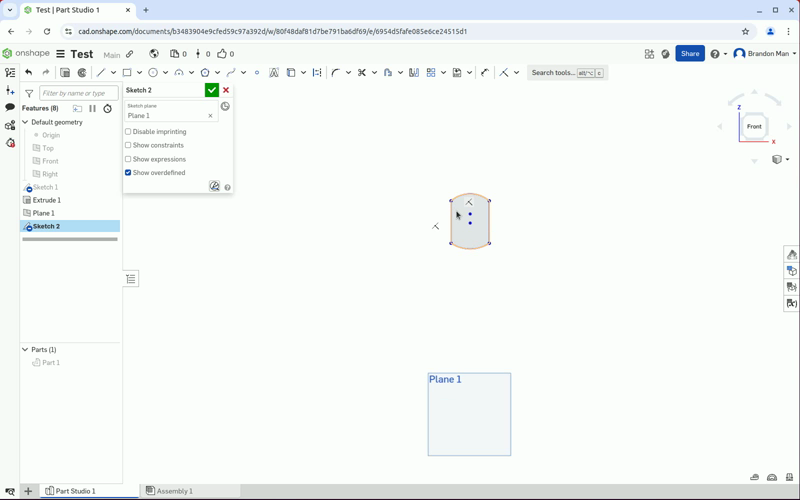
scroll(6)
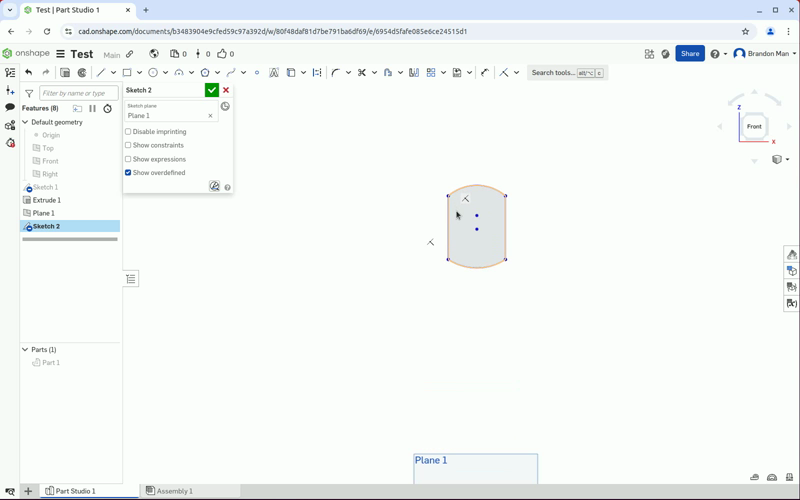
scroll(6)
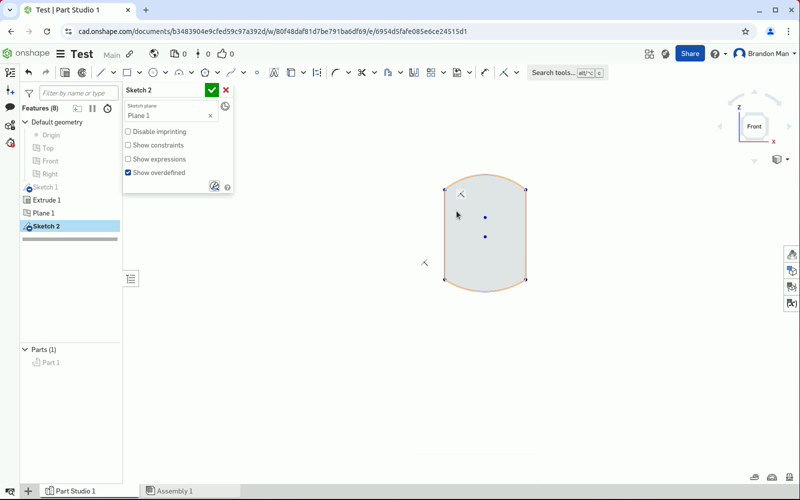
scroll(6)
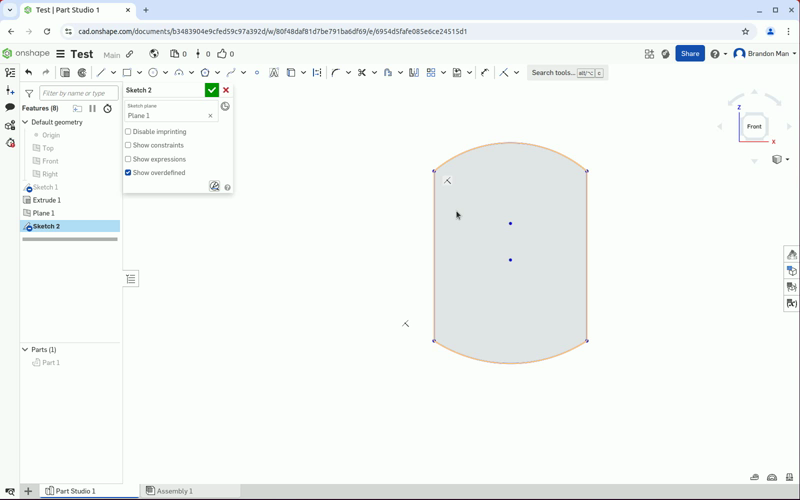
click(456, 210)
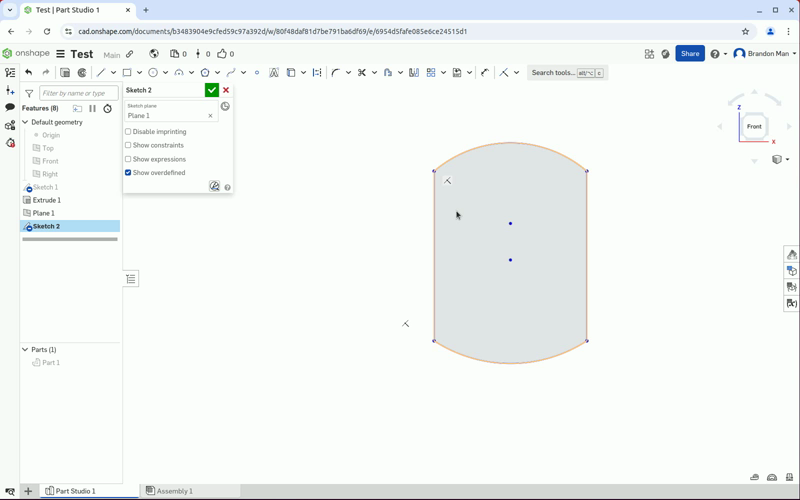
scroll(-6)
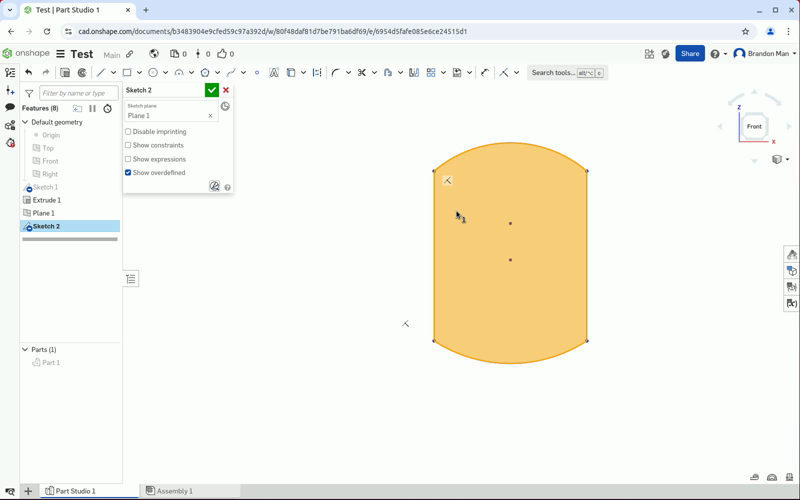
scroll(-6)
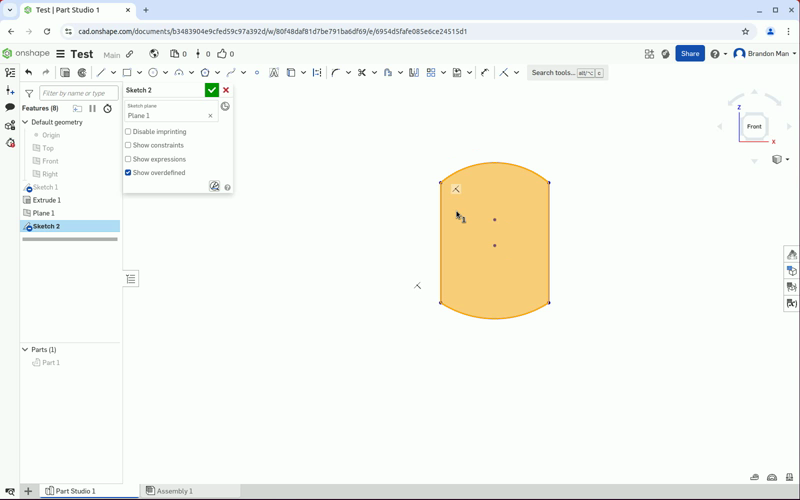
scroll(-6)
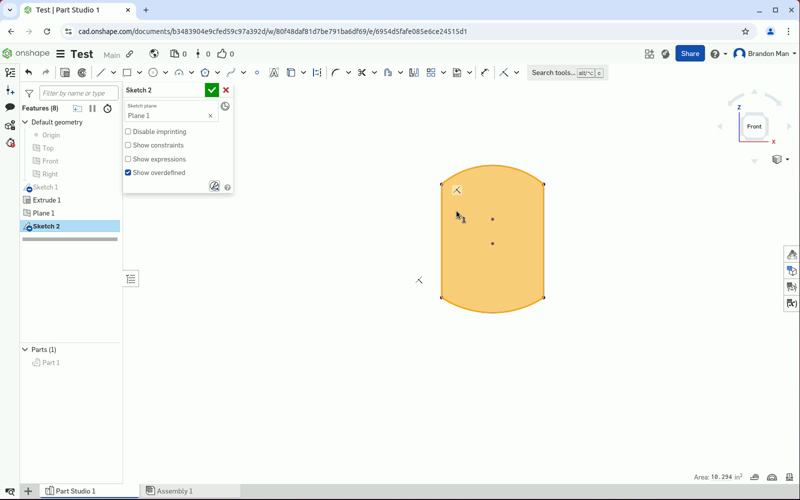
scroll(-6)
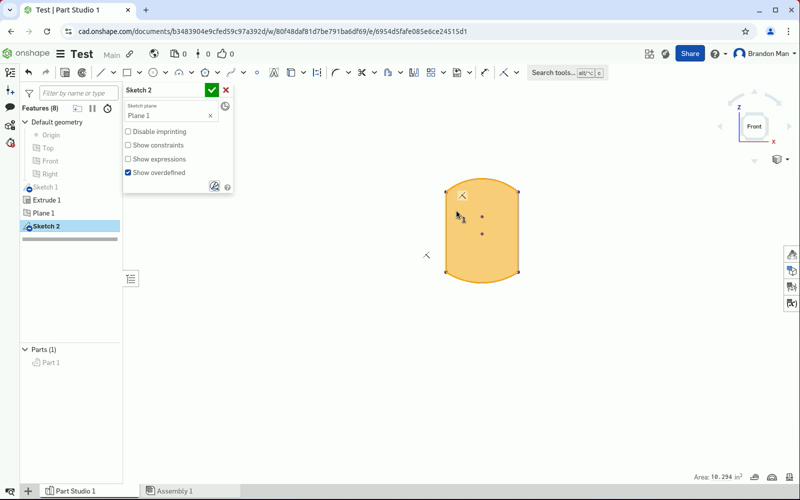
scroll(-6)
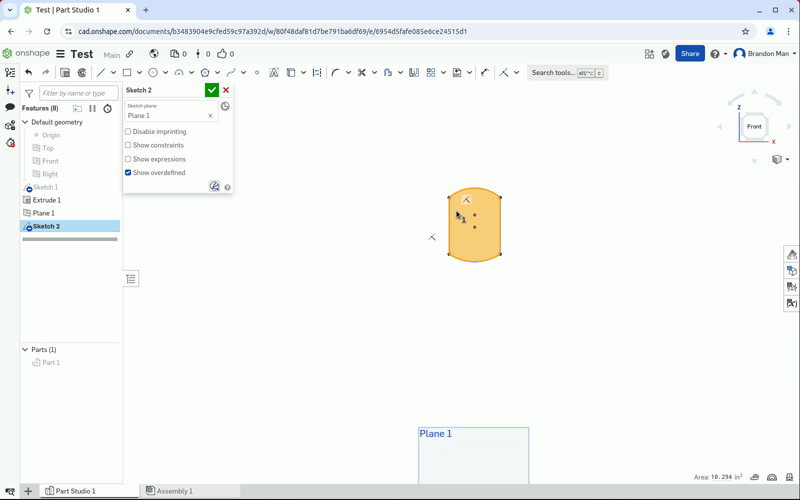
scroll(-6)
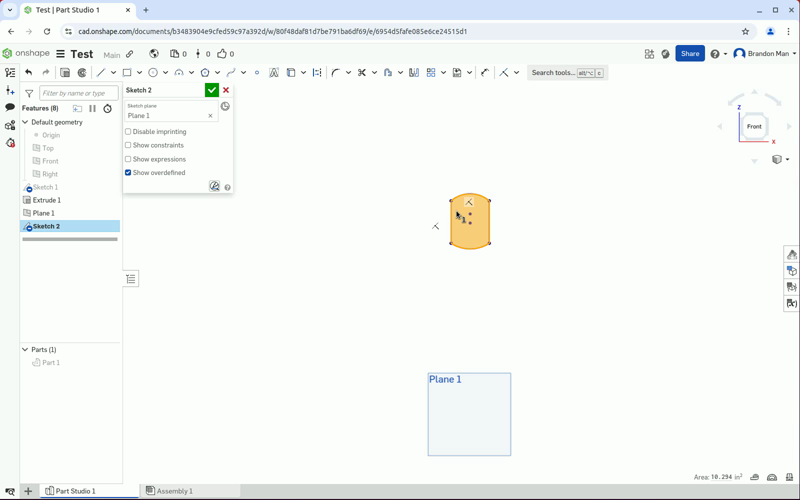
scroll(-6)
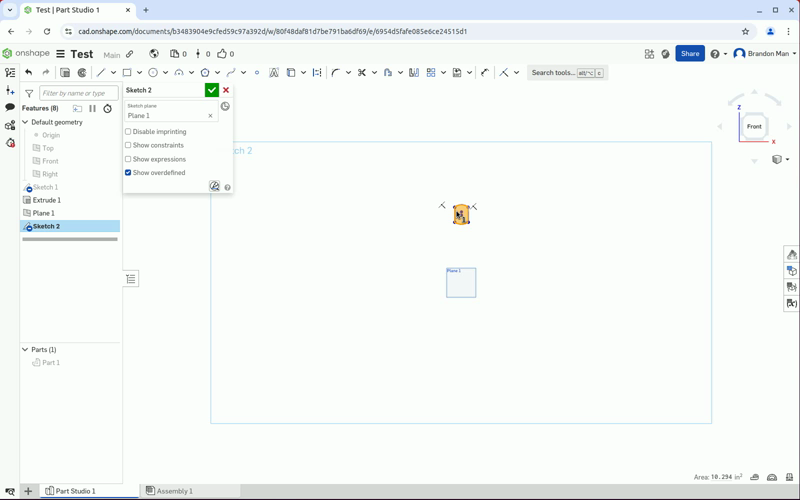
mouse_move(73, 352)
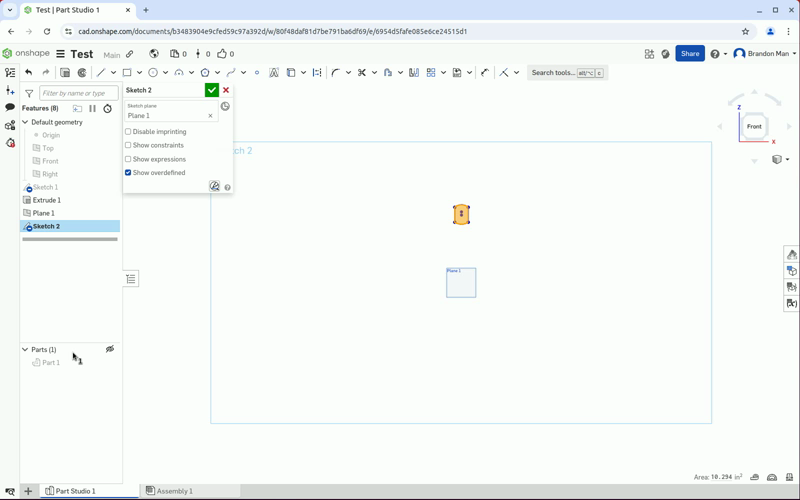
key(shift+y)
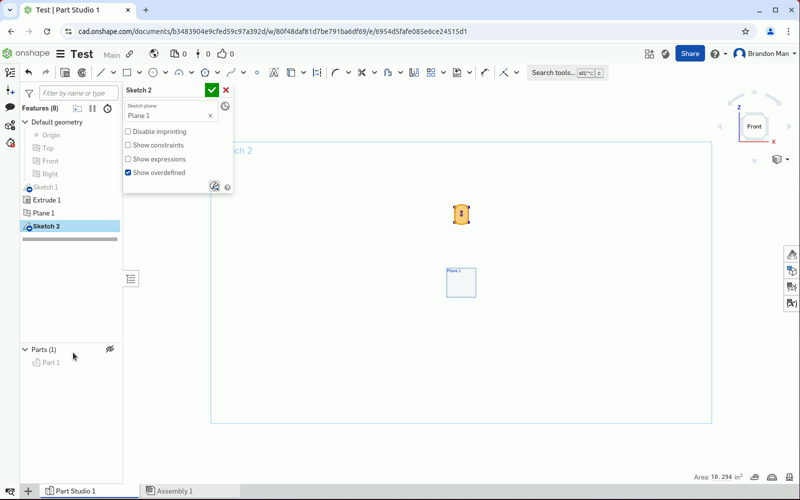
key(shift+e)
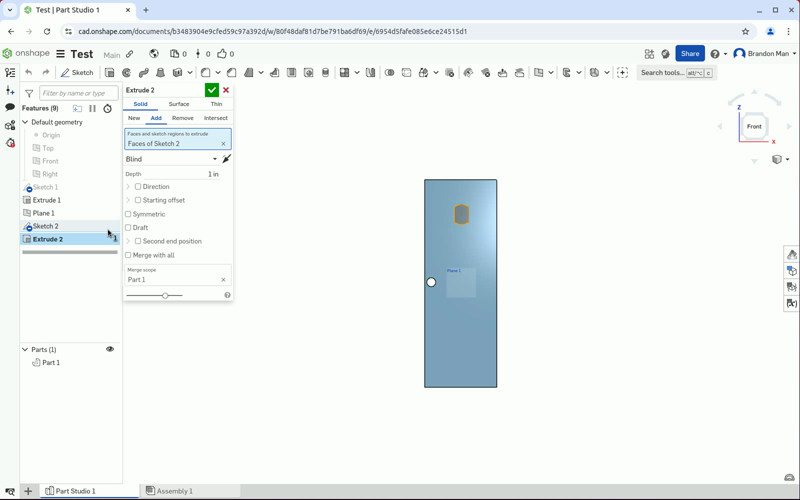
mouse_move(143, 106)
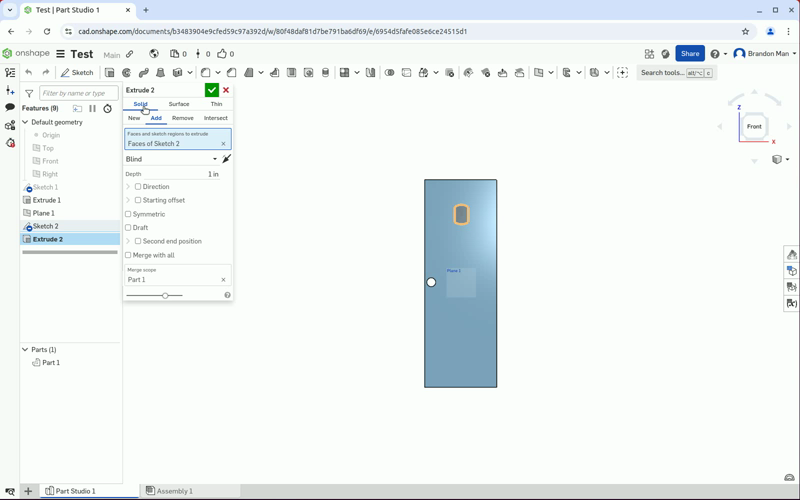
click(143, 106)
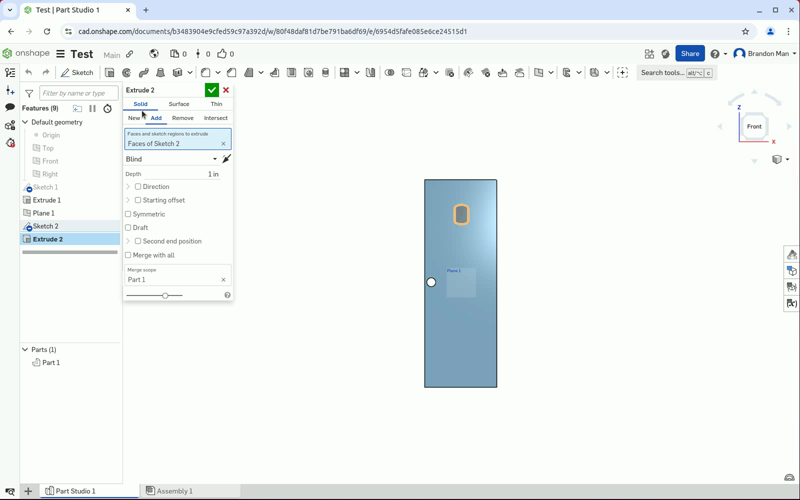
mouse_move(137, 120)
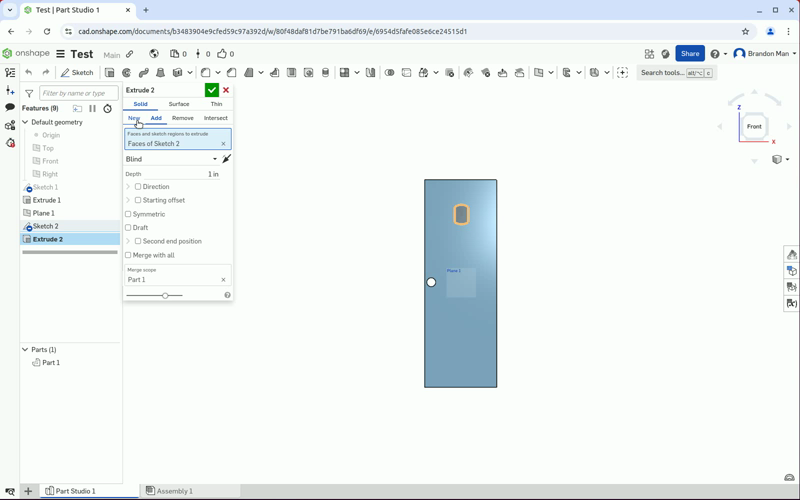
click(137, 120)
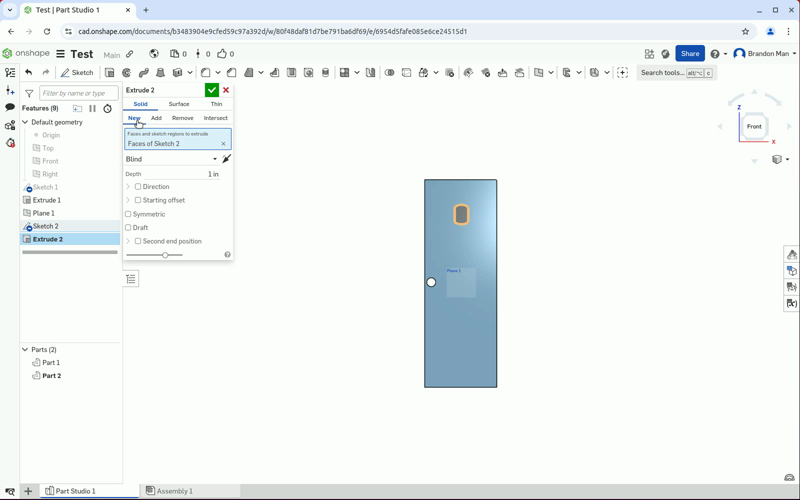
key(tab, 4)
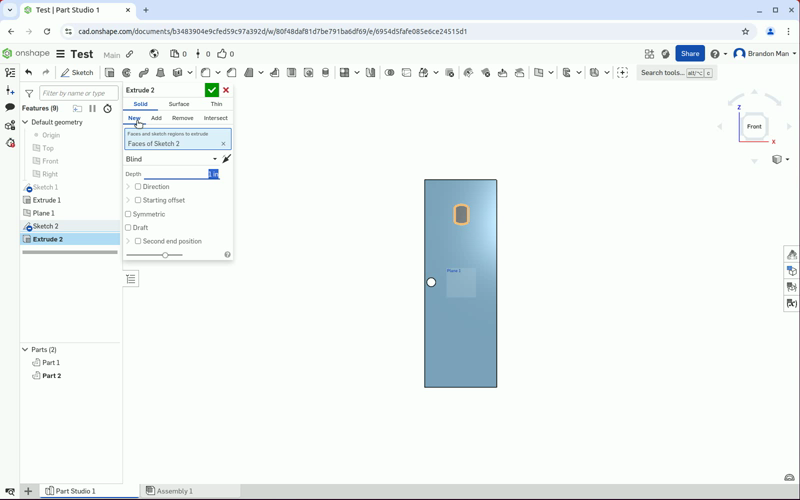
text(6.499)
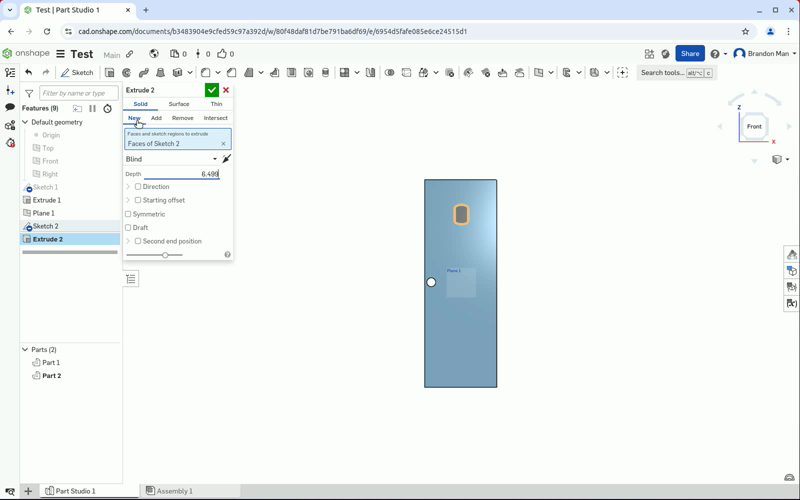
key(enter)
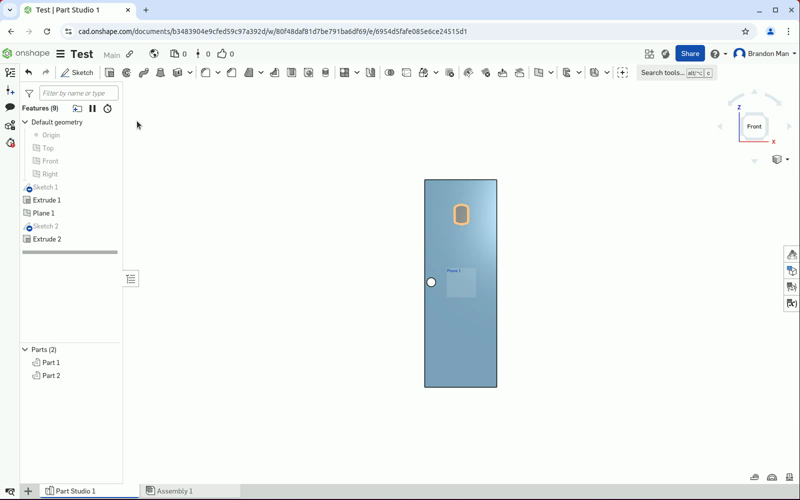
key(shift+h)
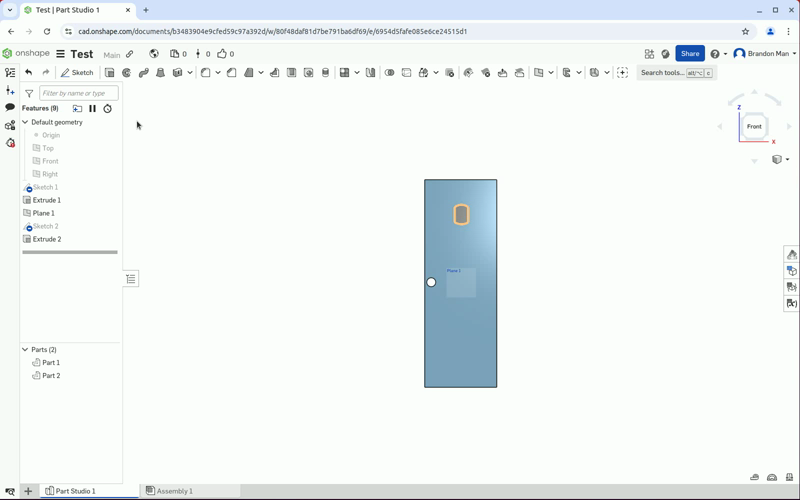
key(shift+h)
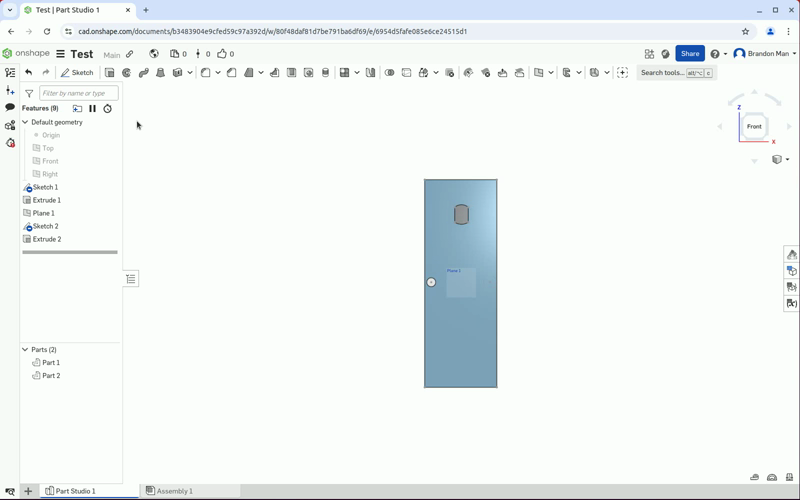
key(shift+7)
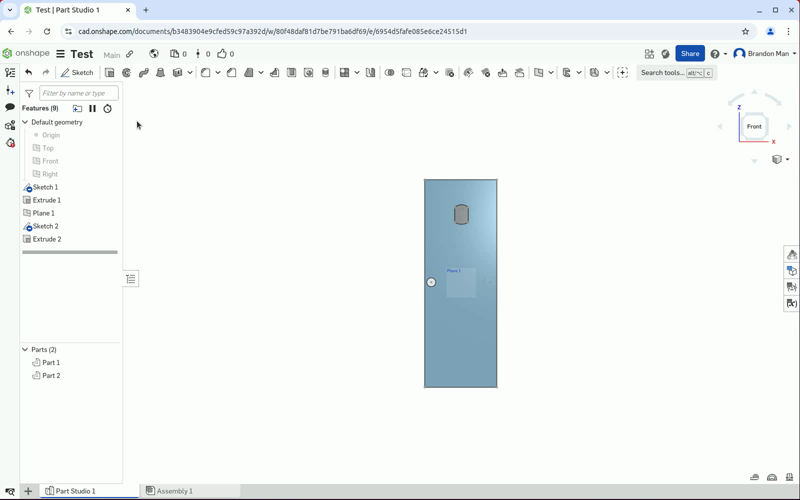
key(left, 2)
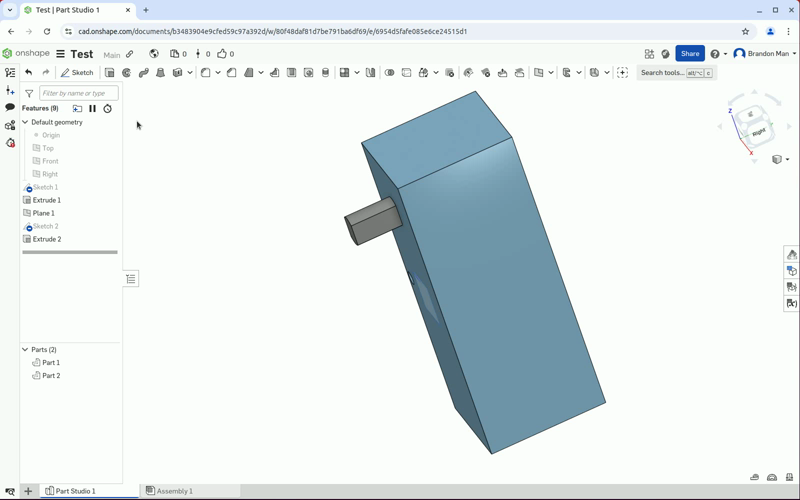
key(down, 2)
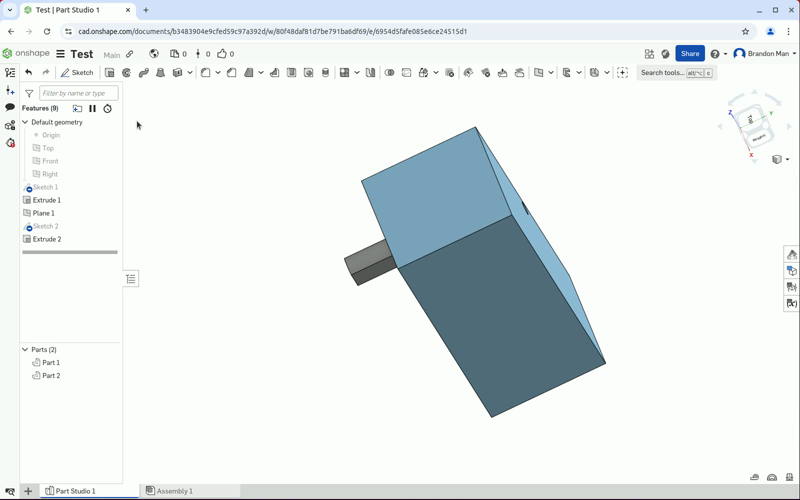
key(up, 2)
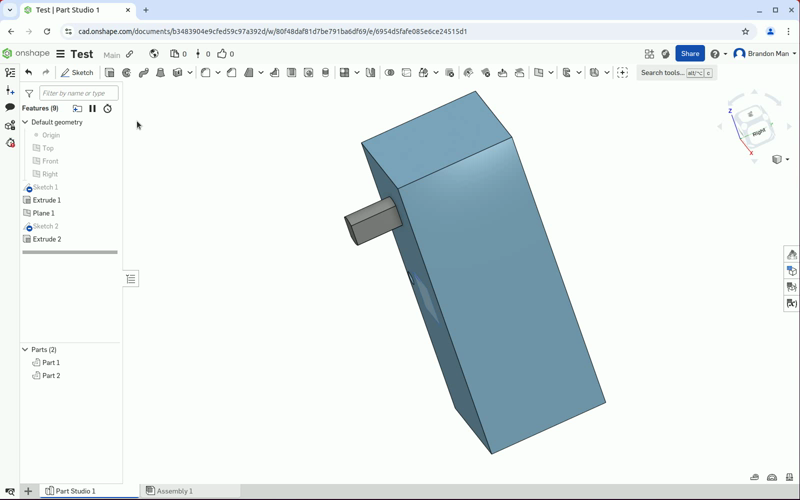
key(right, 2)
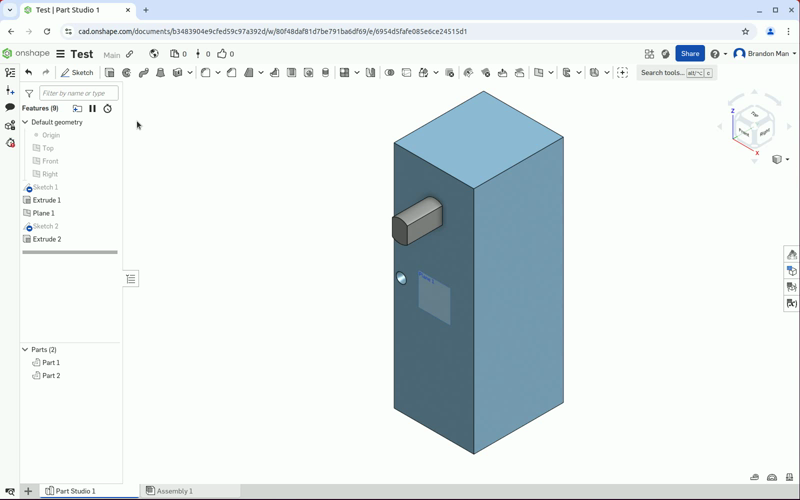
mouse_move(73, 189)
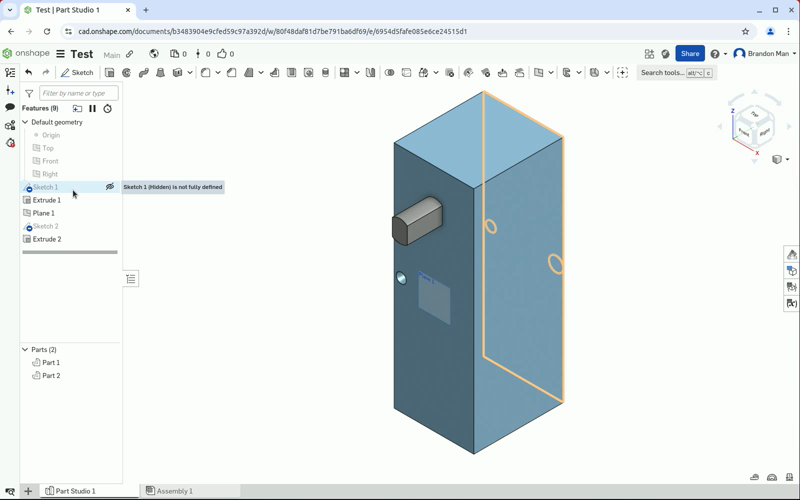
click(73, 189)